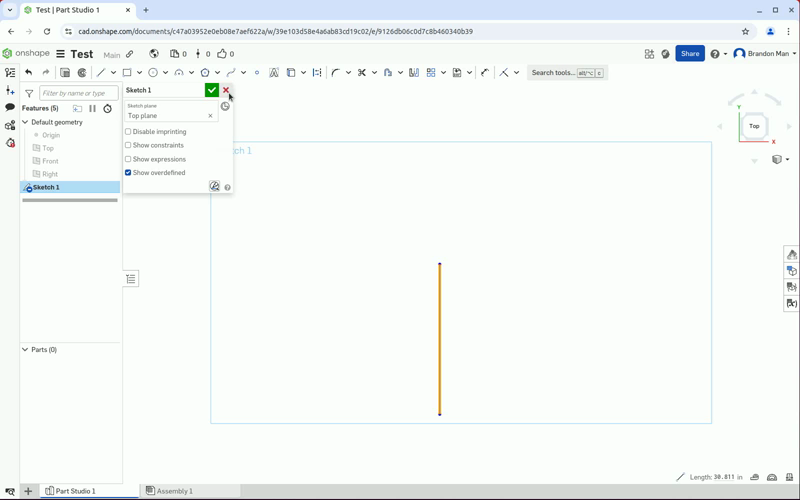
key(shift+h)
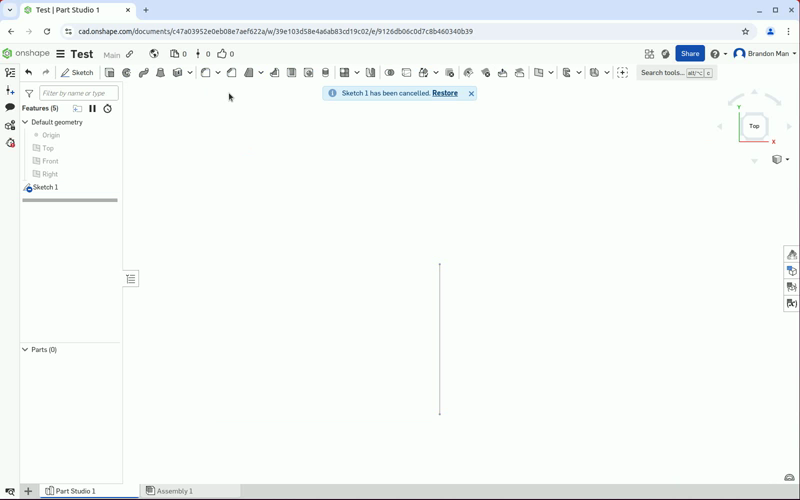
key(shift+s)
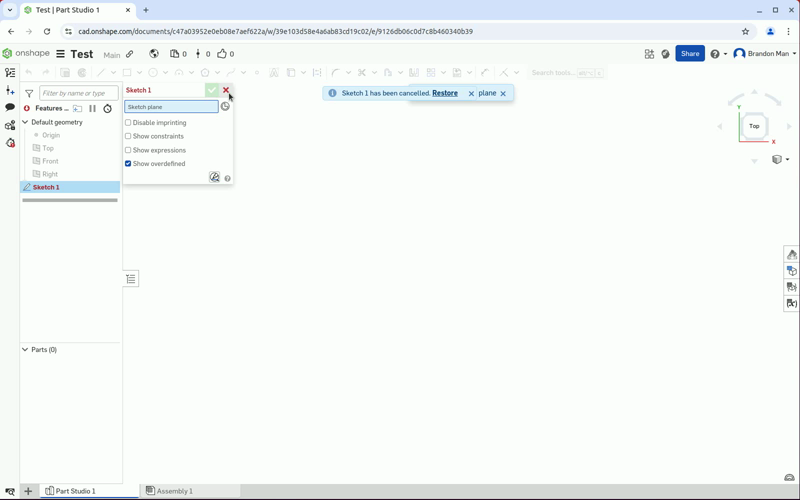
mouse_move(73, 150)
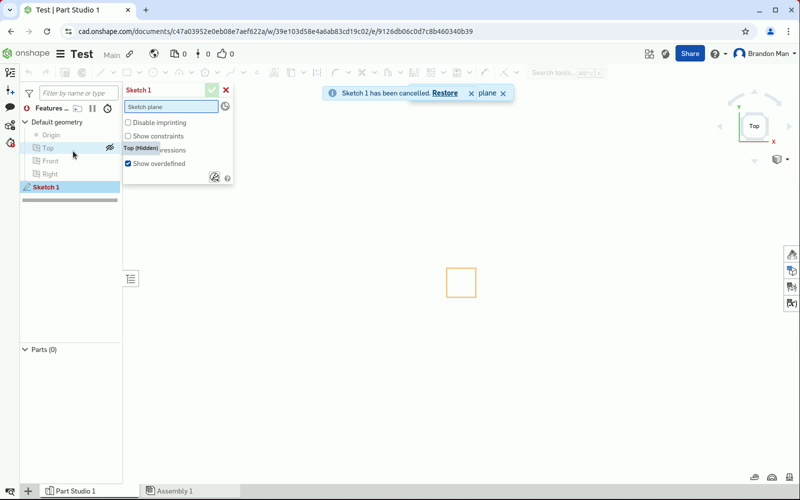
click(73, 150)
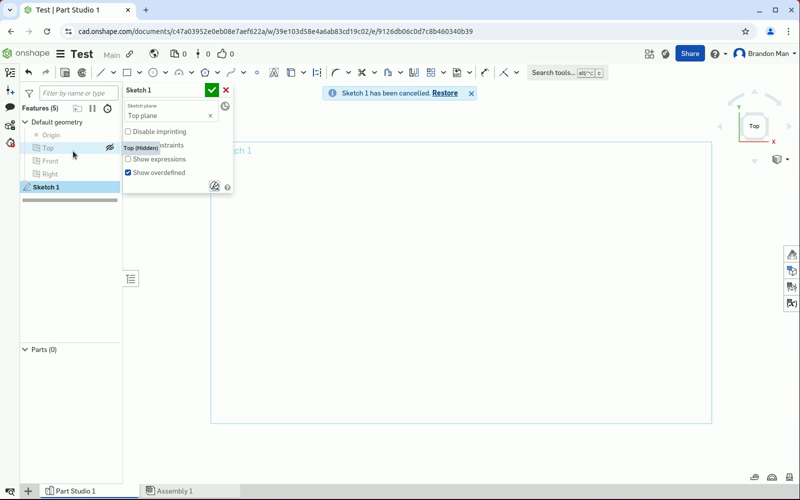
mouse_move(73, 352)
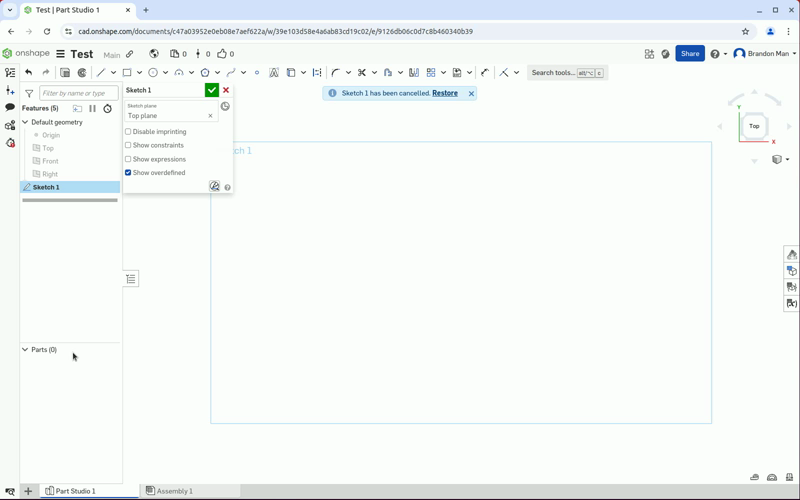
key(y)
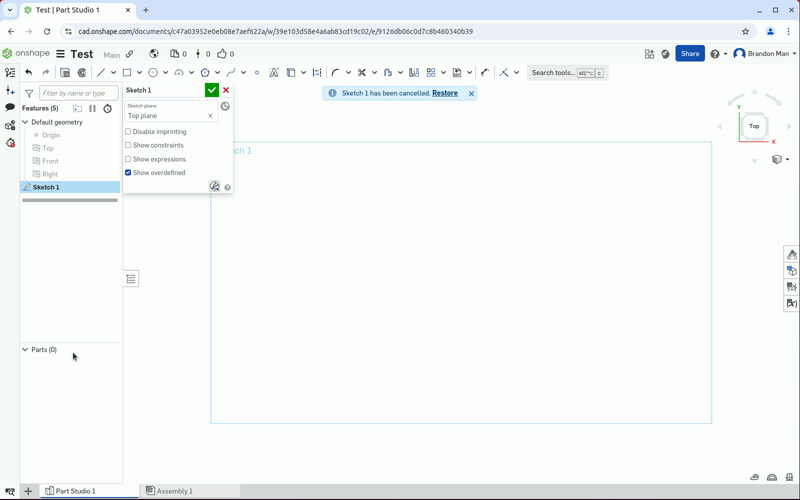
key(l)
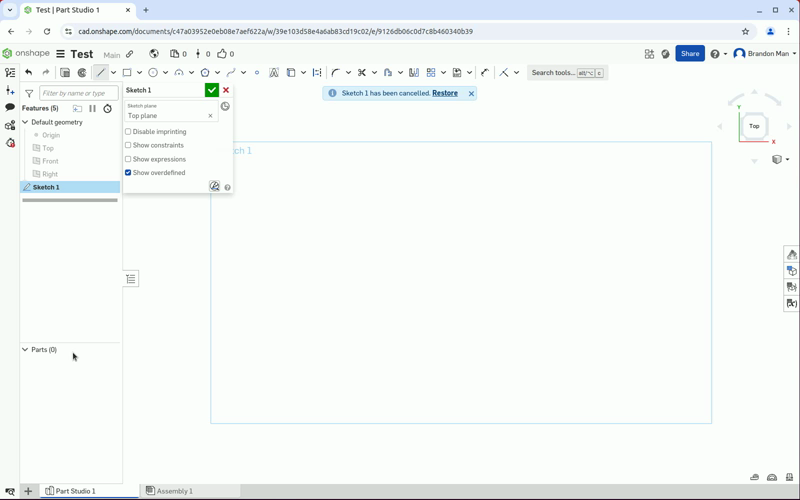
key_down(shift)
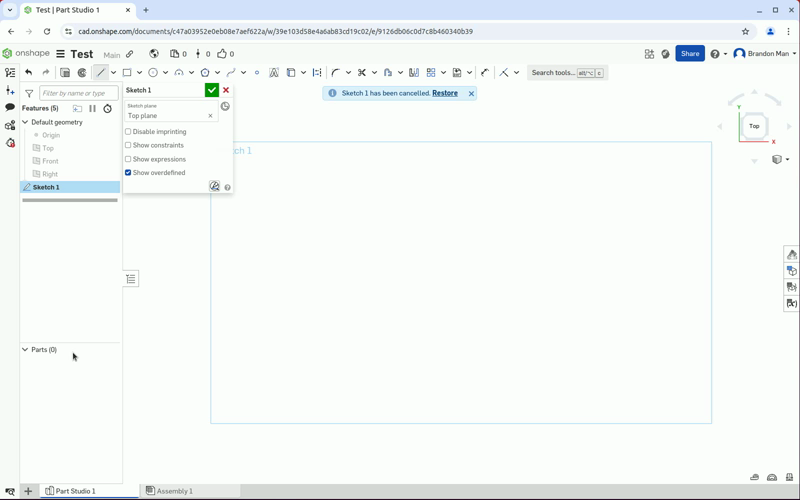
mouse_move(380, 340)
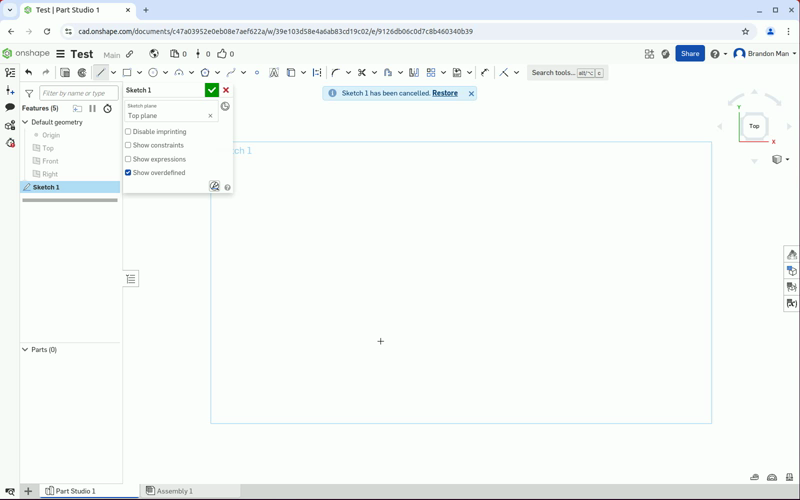
click(380, 340)
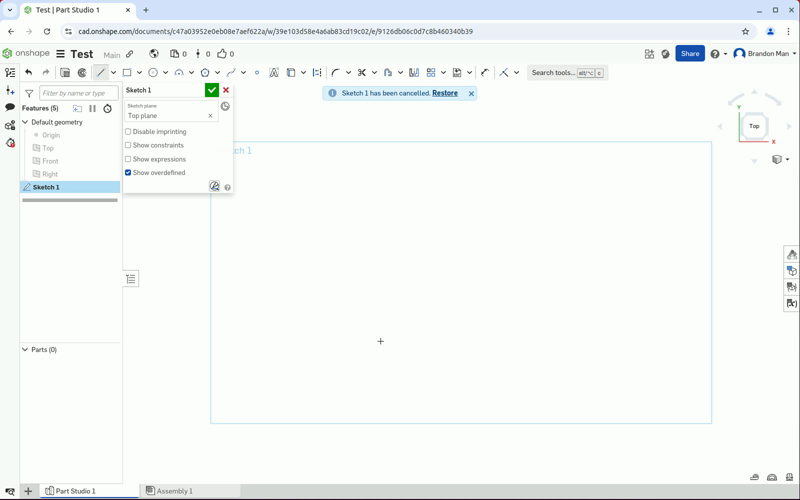
key_up(shift)
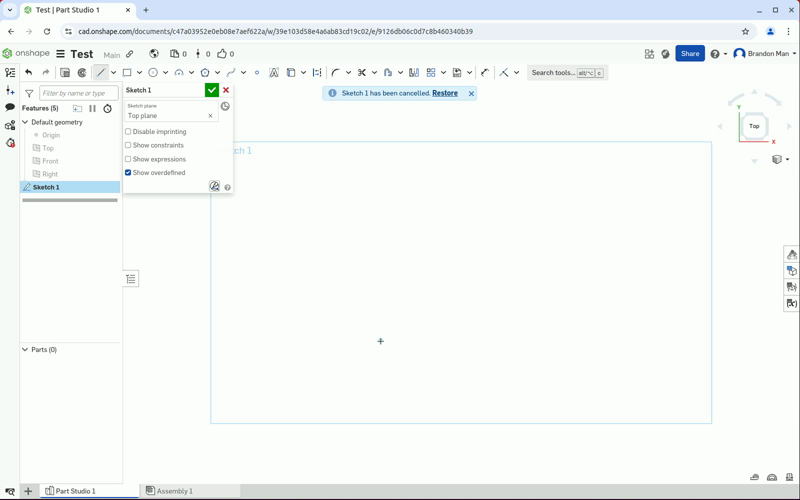
key_down(shift)
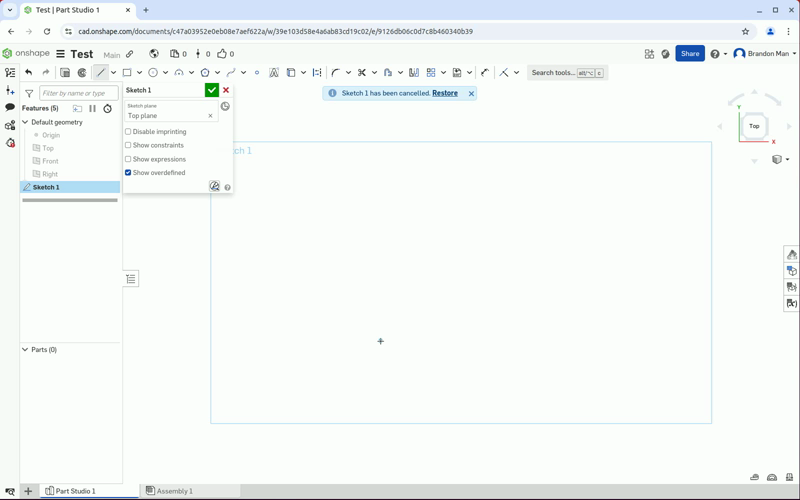
mouse_move(515, 340)
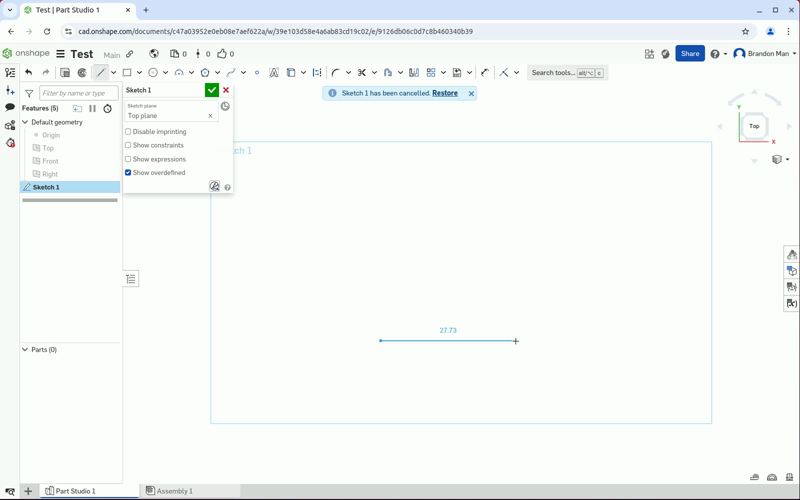
click(515, 340)
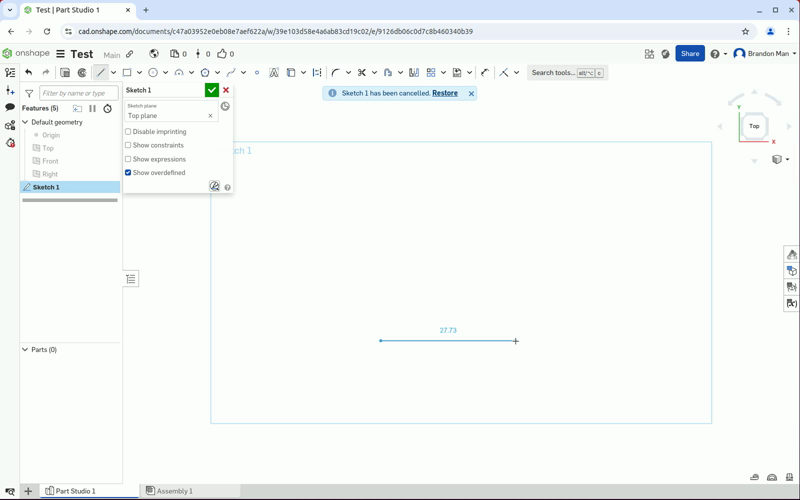
key_up(shift)
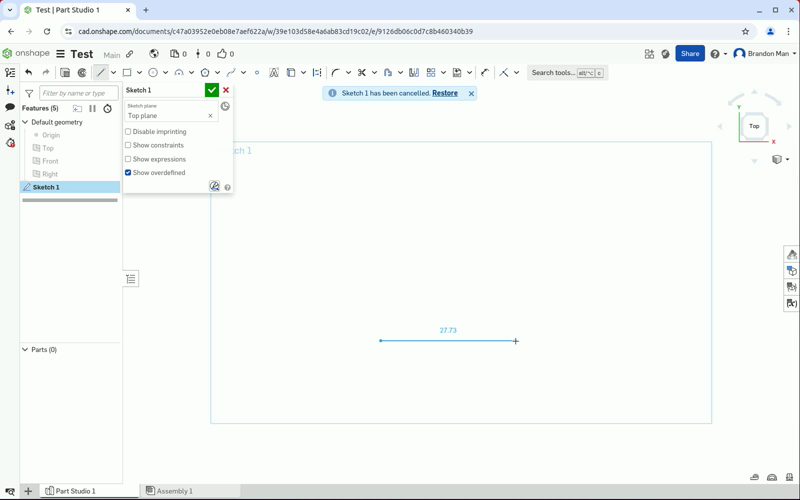
key_down(shift)
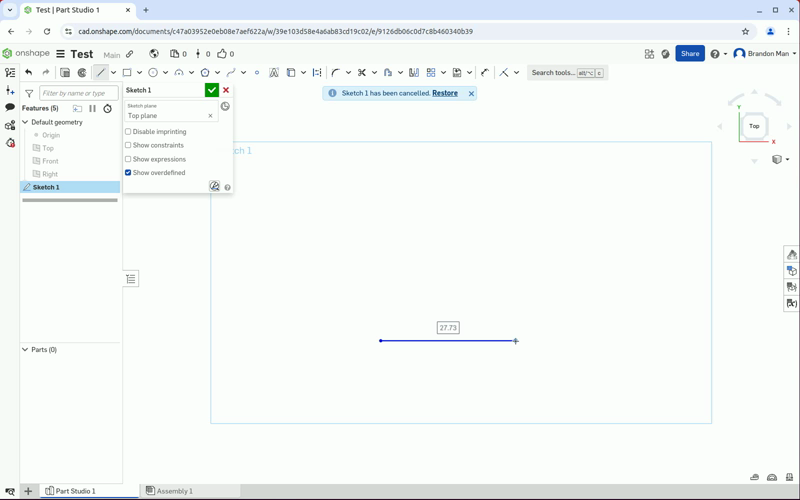
mouse_move(515, 222)
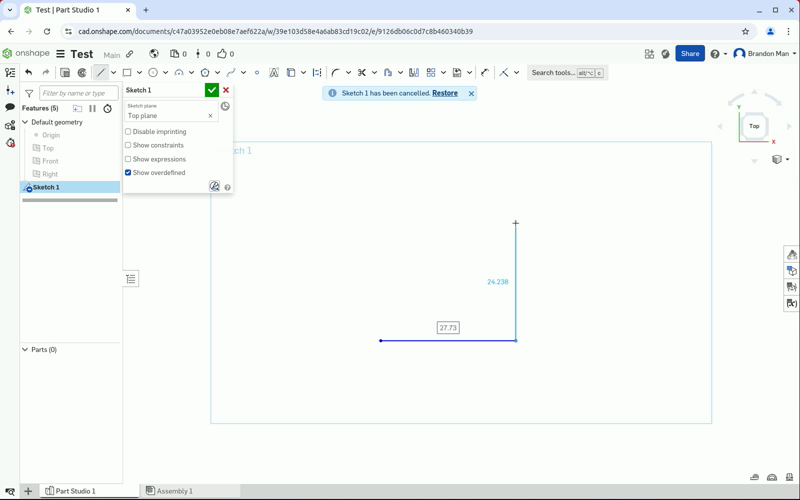
click(515, 222)
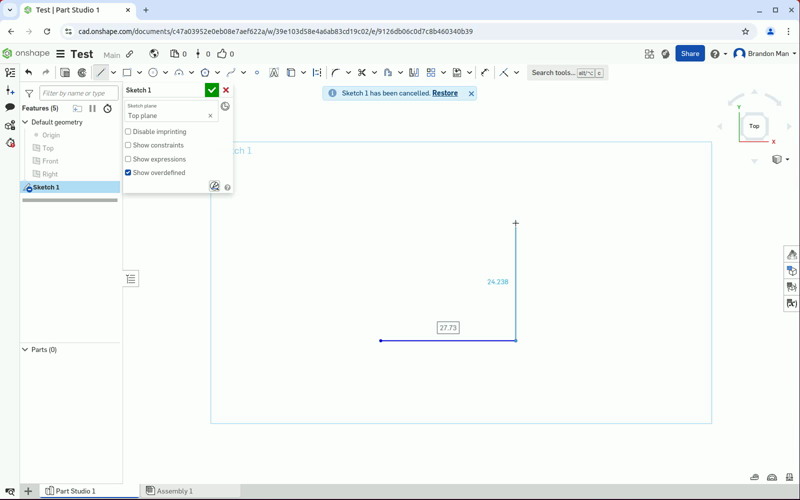
key_up(shift)
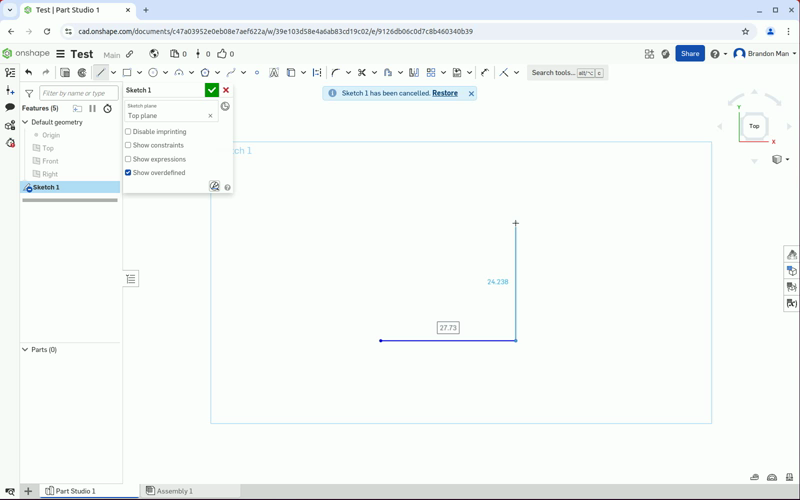
key_down(shift)
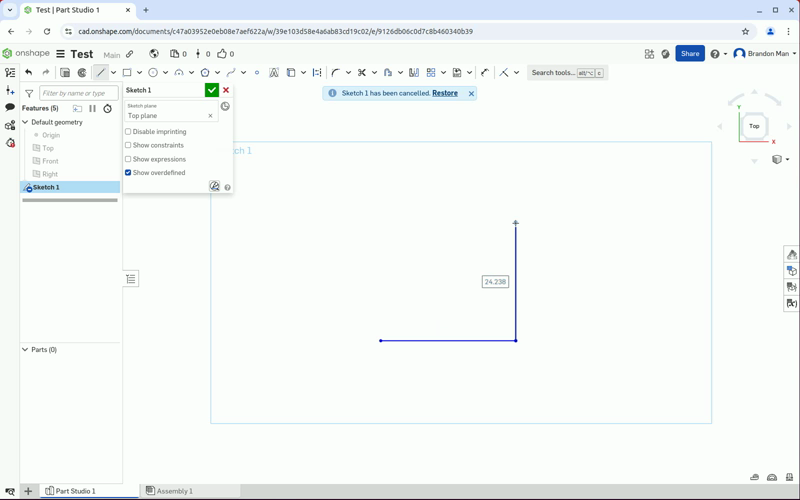
mouse_move(380, 222)
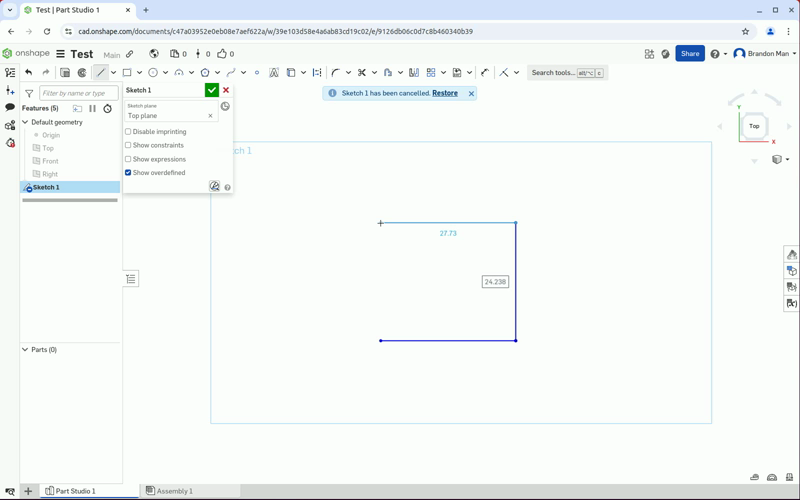
click(380, 222)
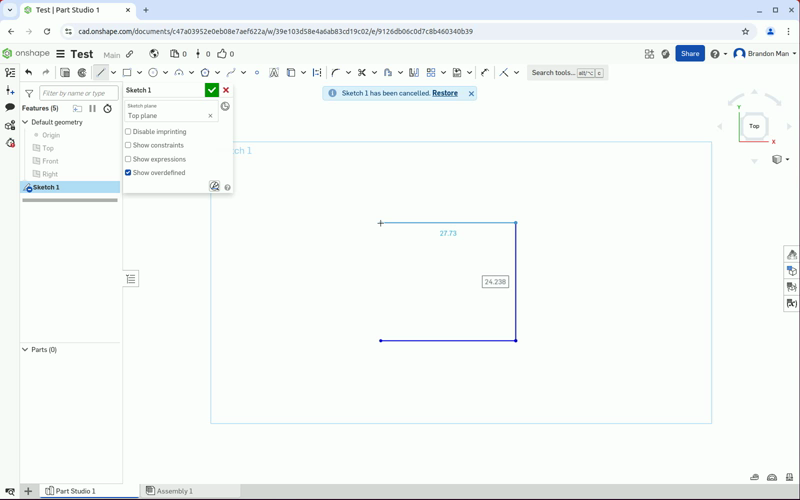
key_up(shift)
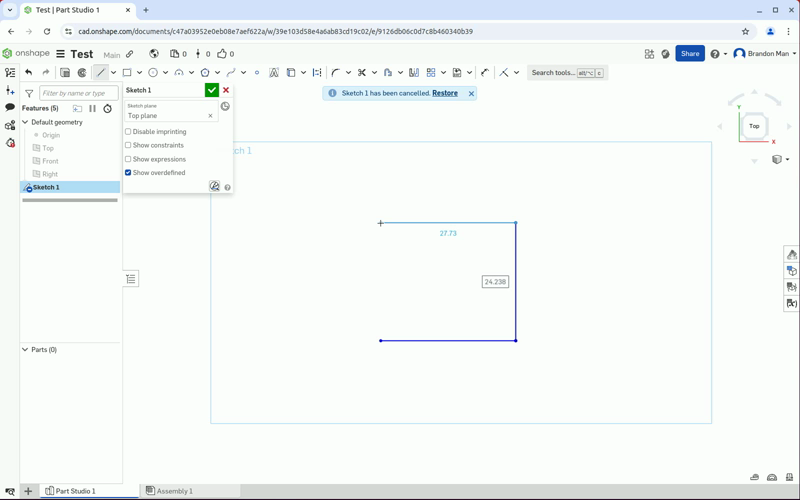
key_down(shift)
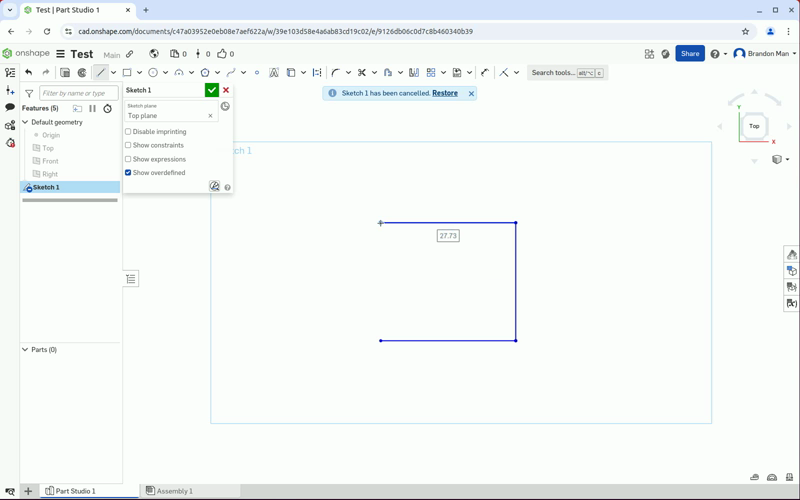
mouse_move(380, 340)
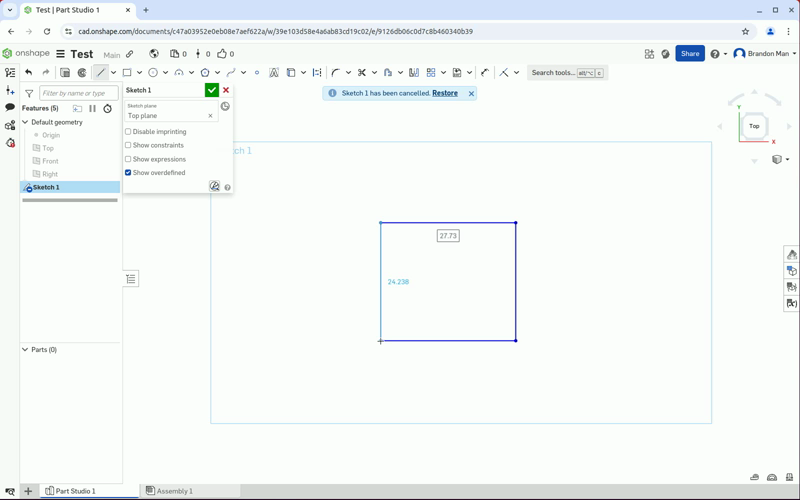
key_up(shift)
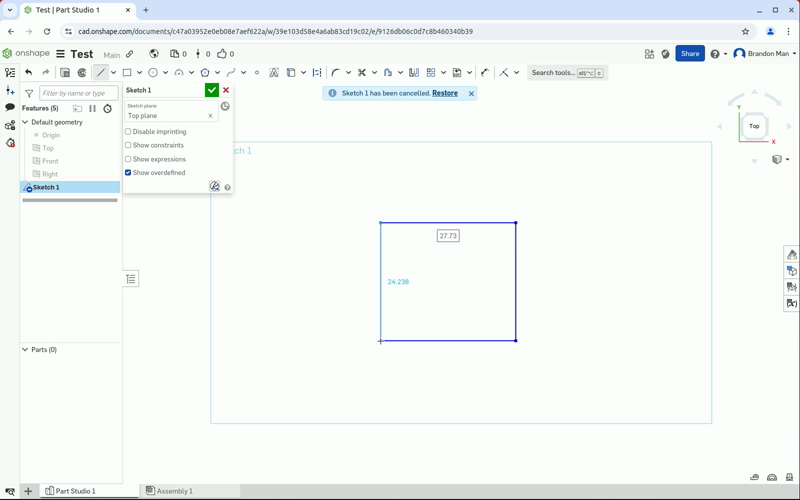
click(380, 340)
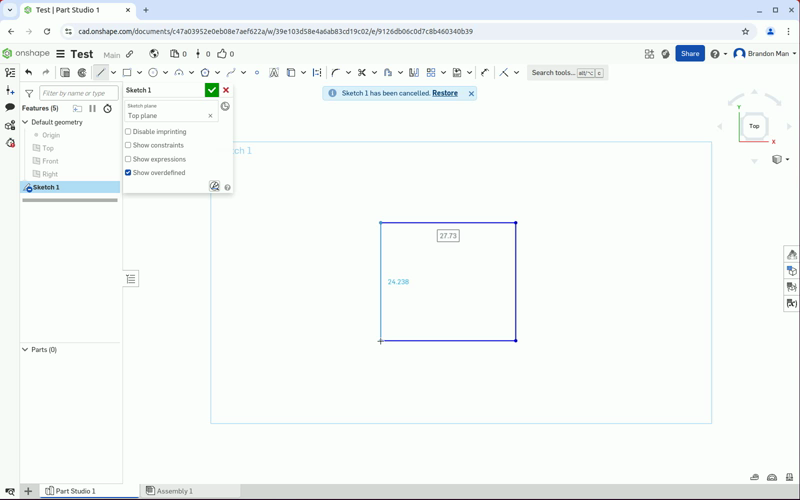
key(esc)
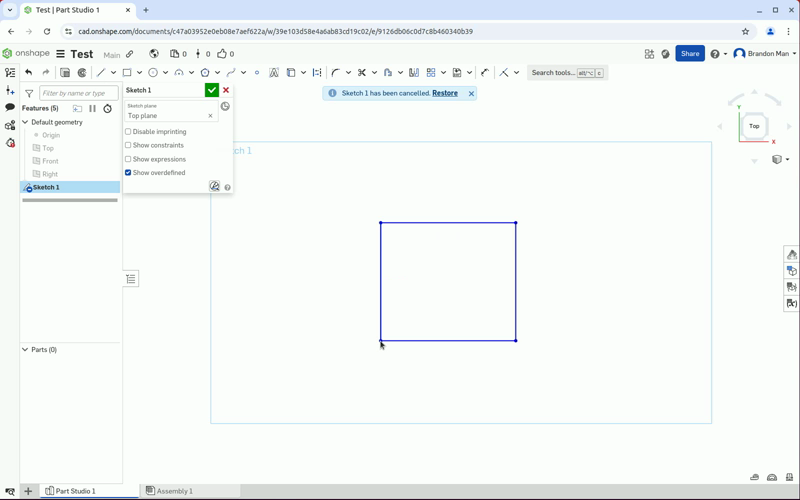
mouse_move(440, 248)
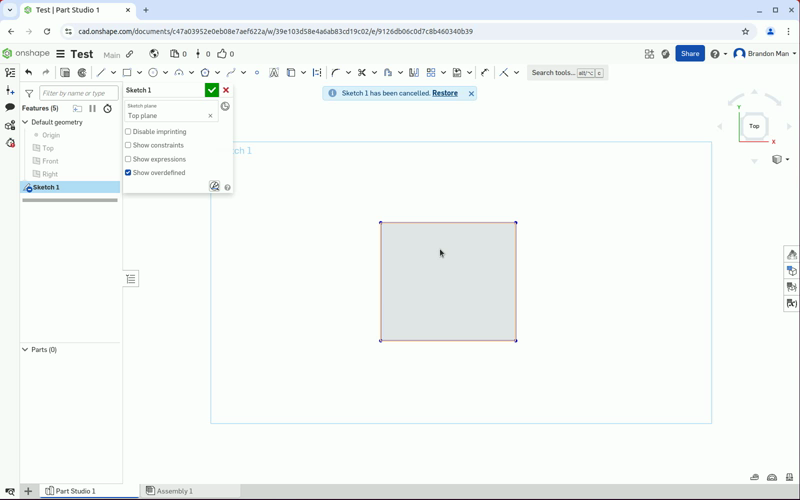
click(440, 248)
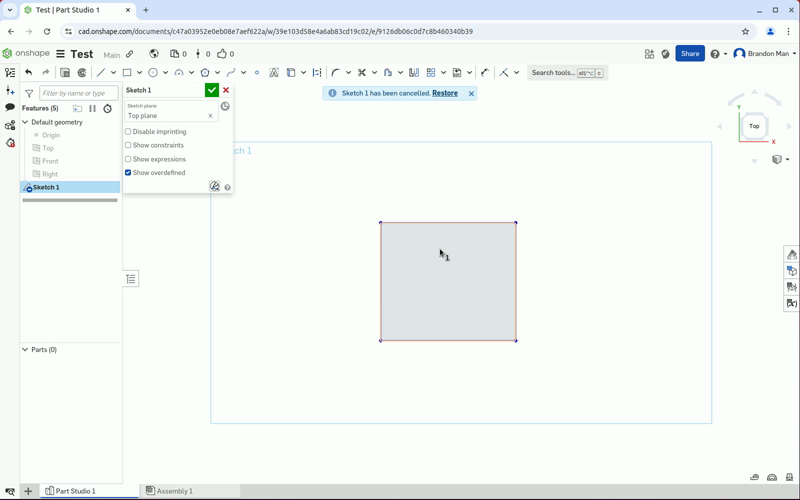
mouse_move(73, 352)
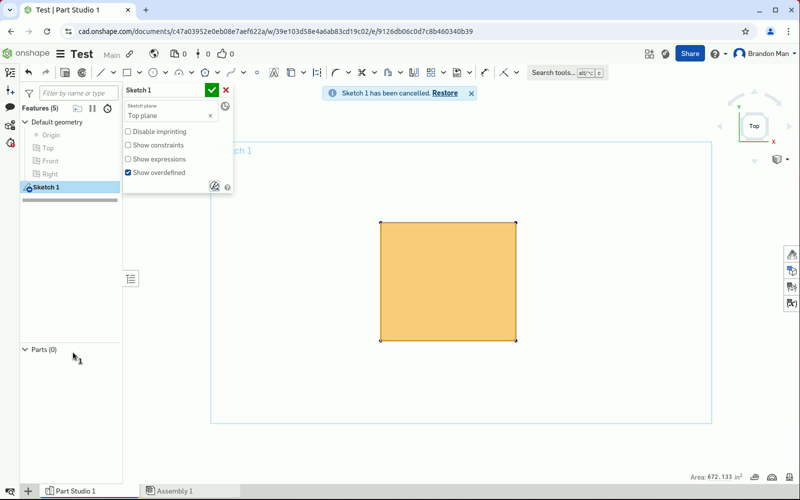
key(shift+y)
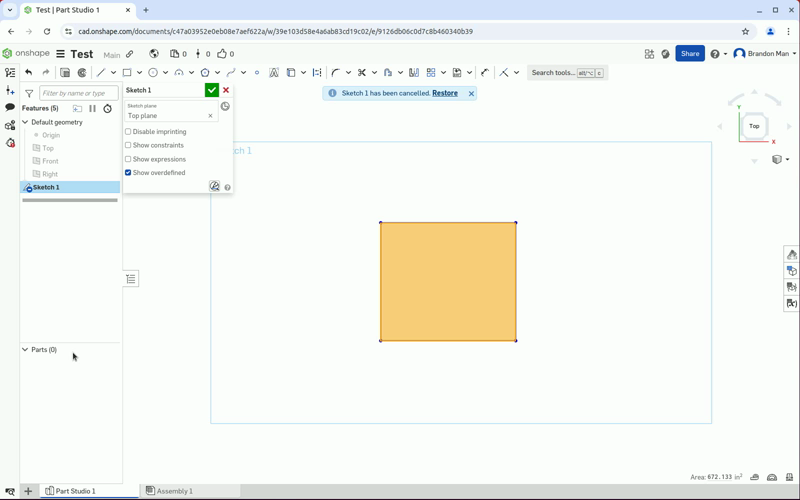
key(shift+e)
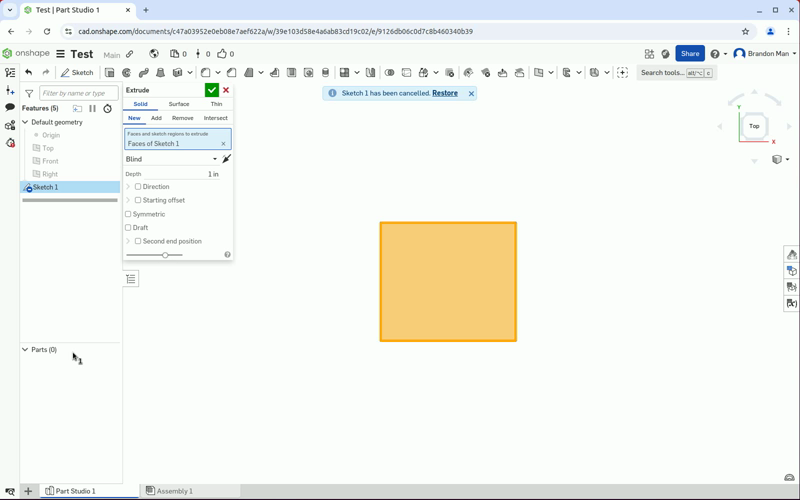
mouse_move(143, 106)
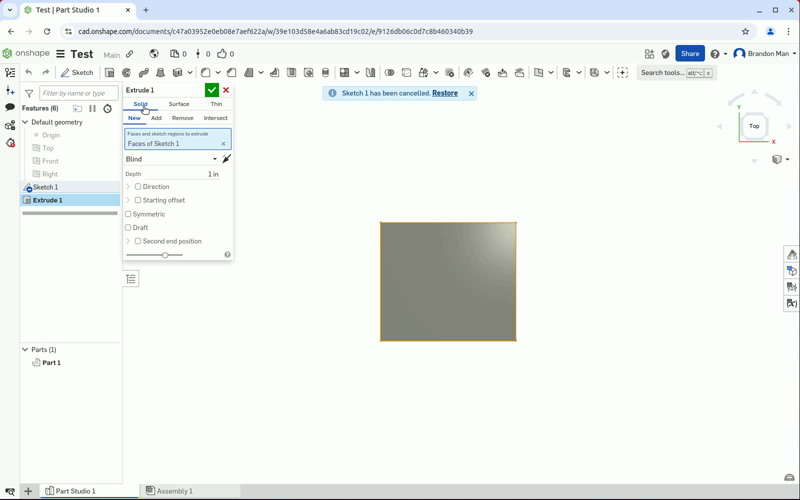
click(143, 106)
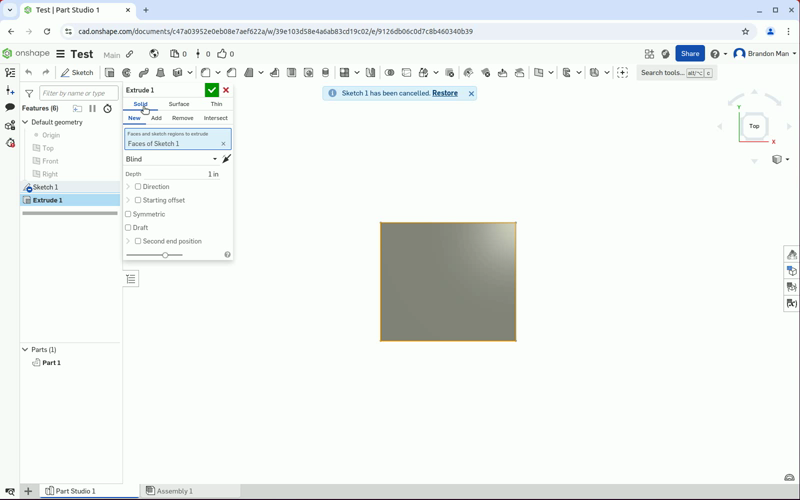
mouse_move(137, 120)
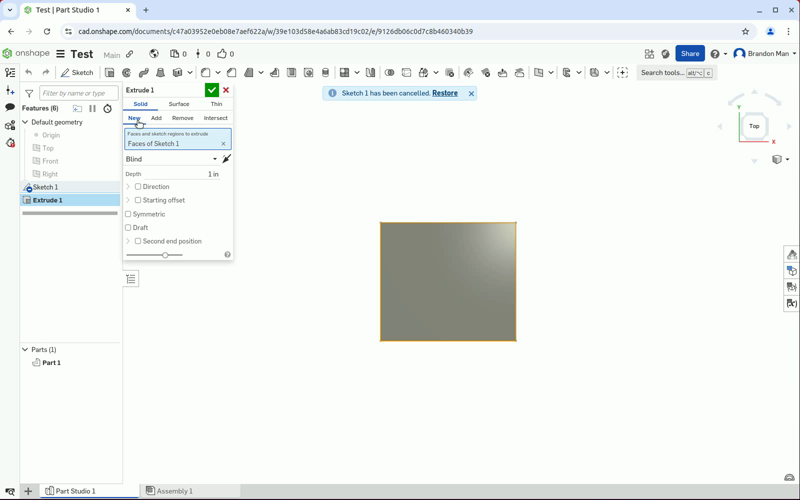
click(137, 120)
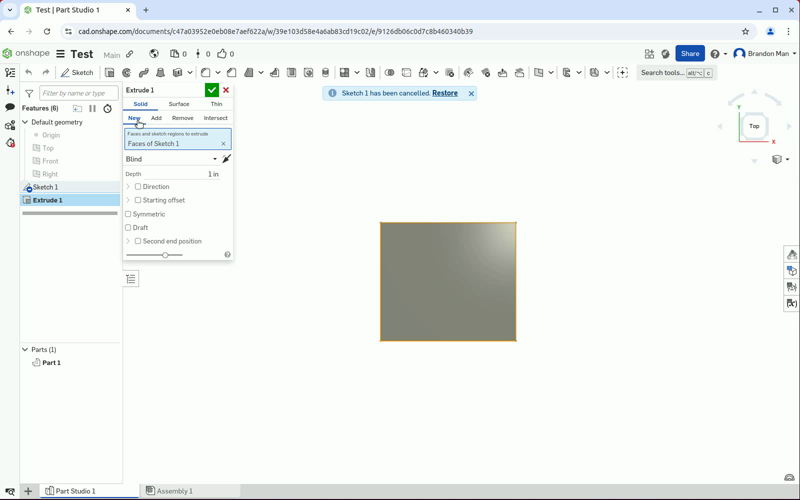
key(tab, 4)
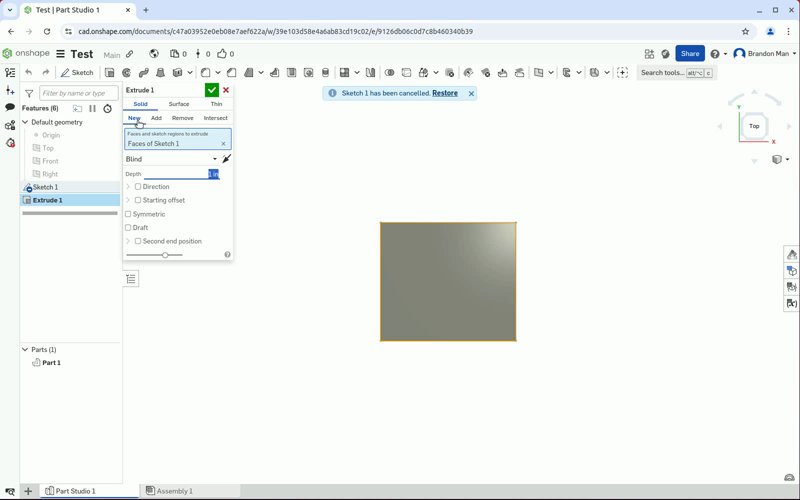
text(29.848)
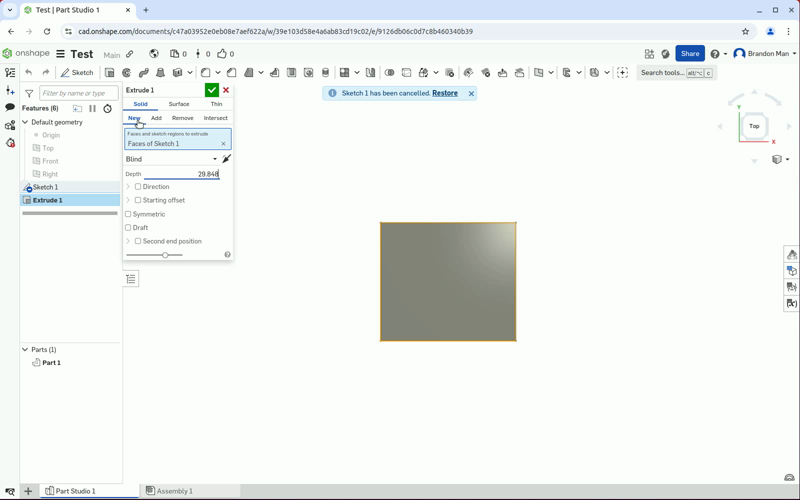
key(tab, 3)
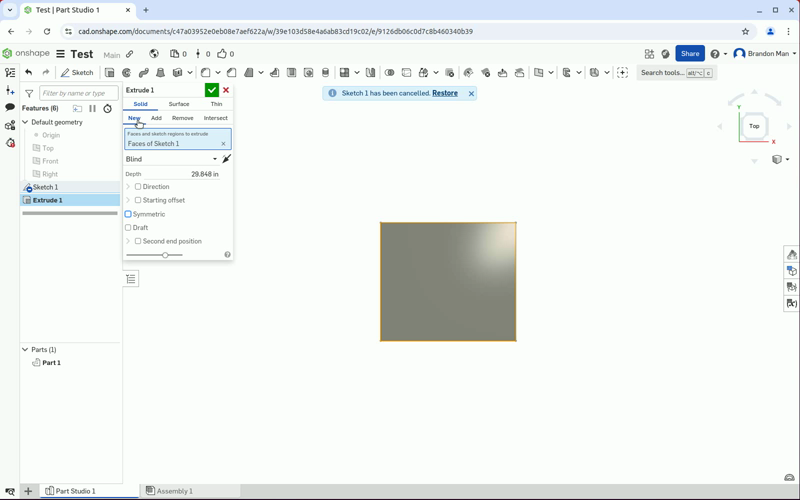
key(space)
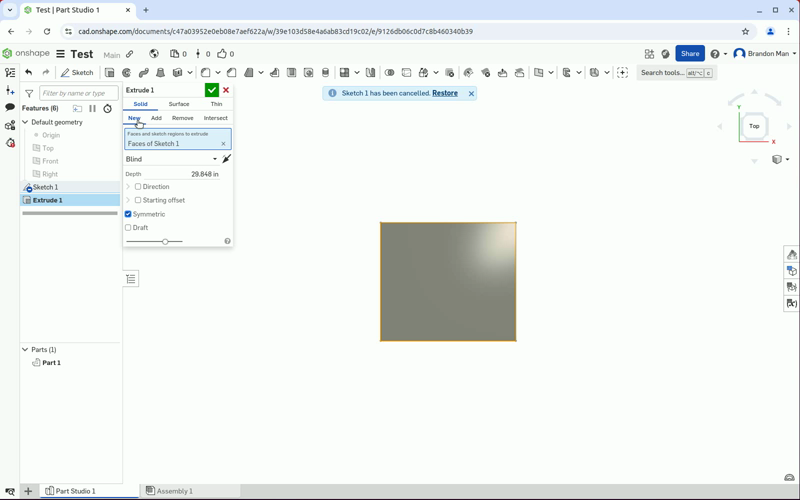
key(enter)
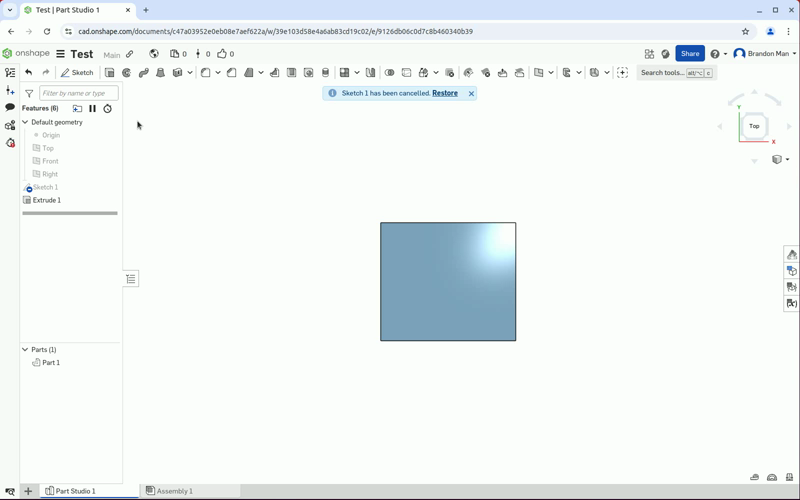
key(shift+h)
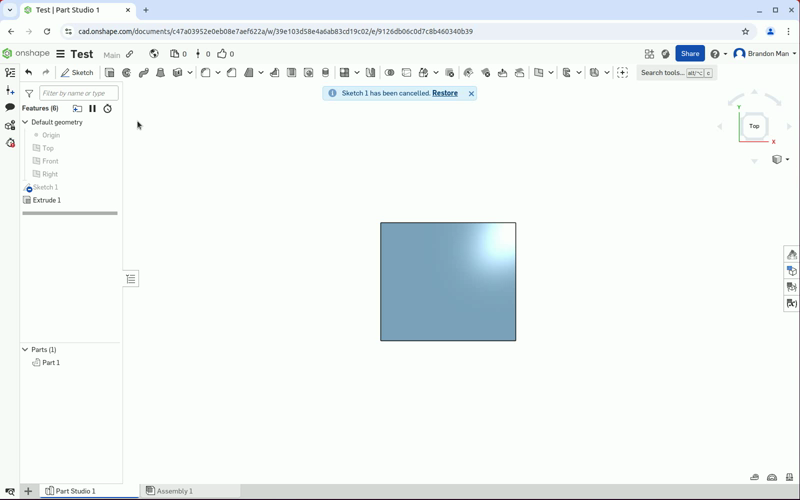
key(shift+h)
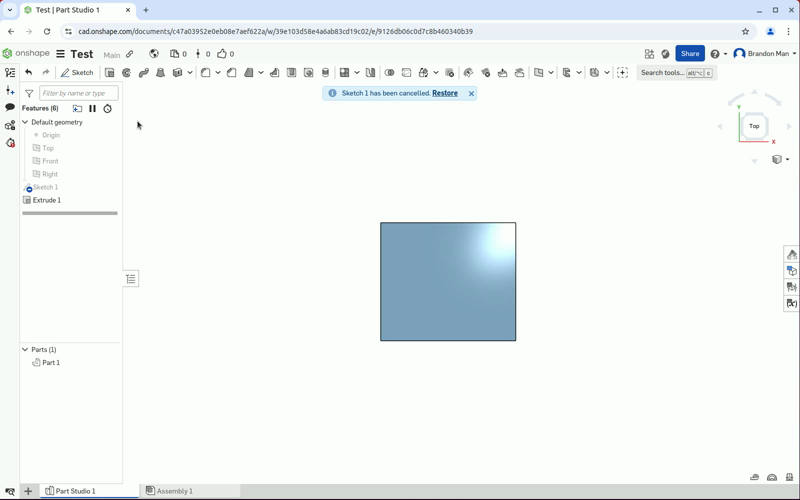
mouse_move(73, 189)
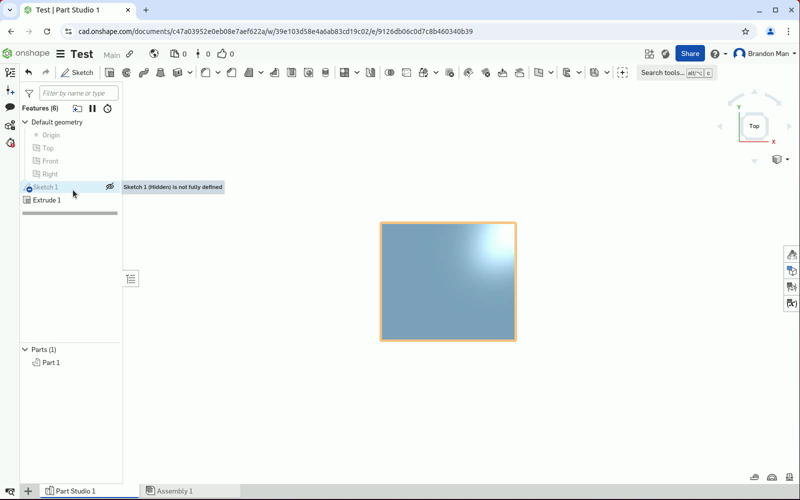
click(73, 189)
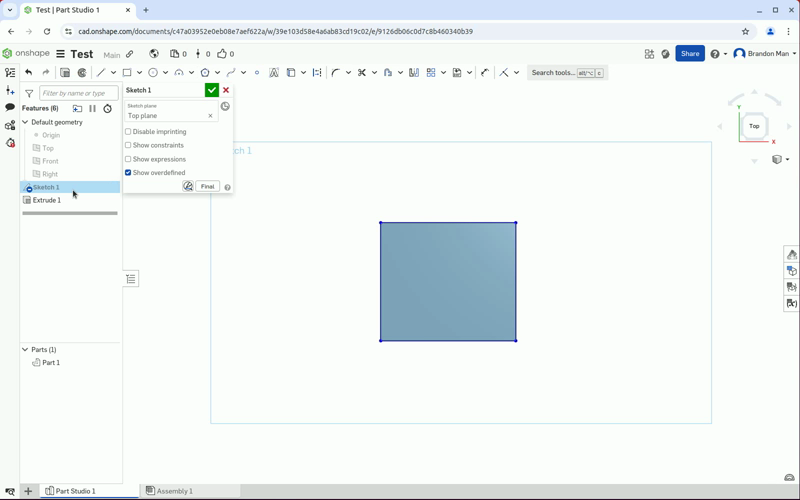
mouse_move(229, 92)
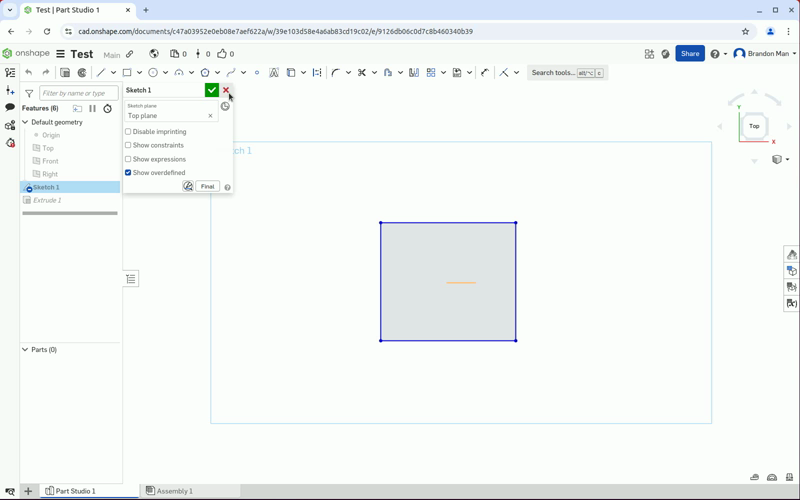
click(229, 92)
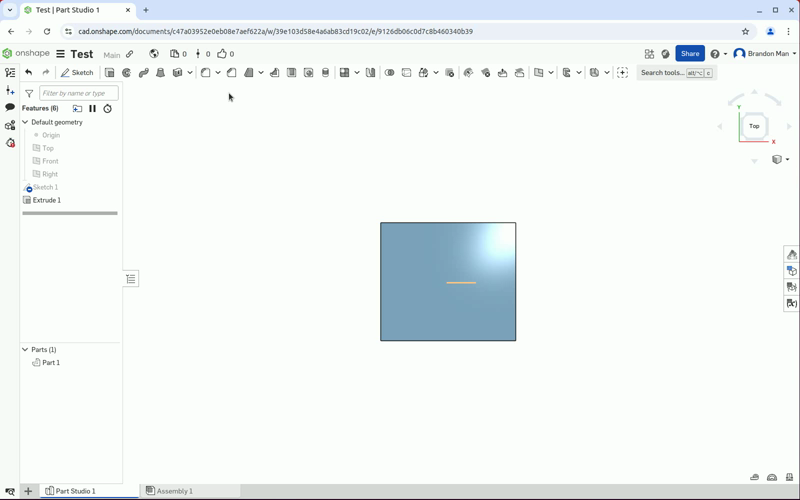
mouse_move(541, 75)
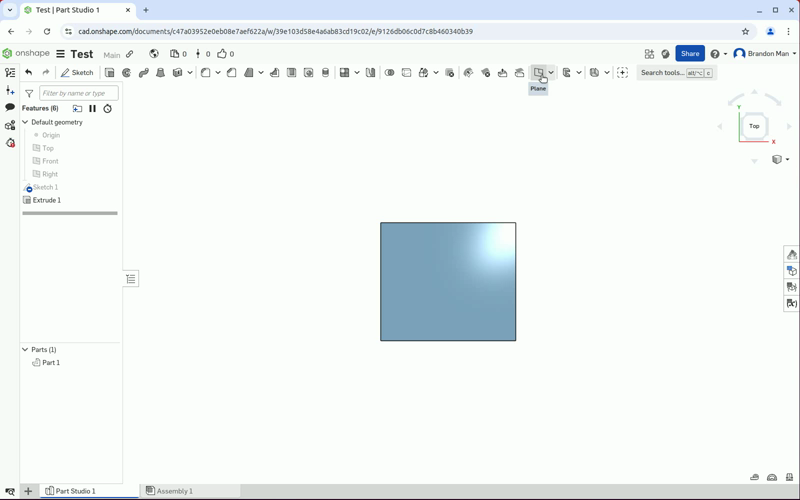
click(541, 75)
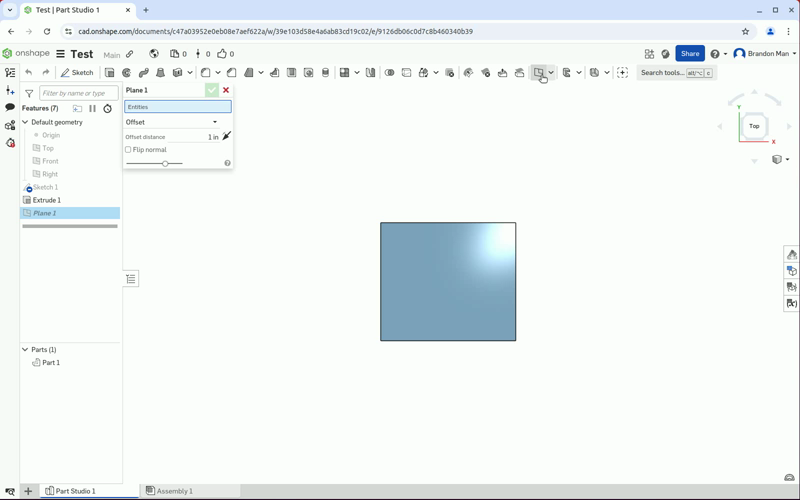
mouse_move(73, 150)
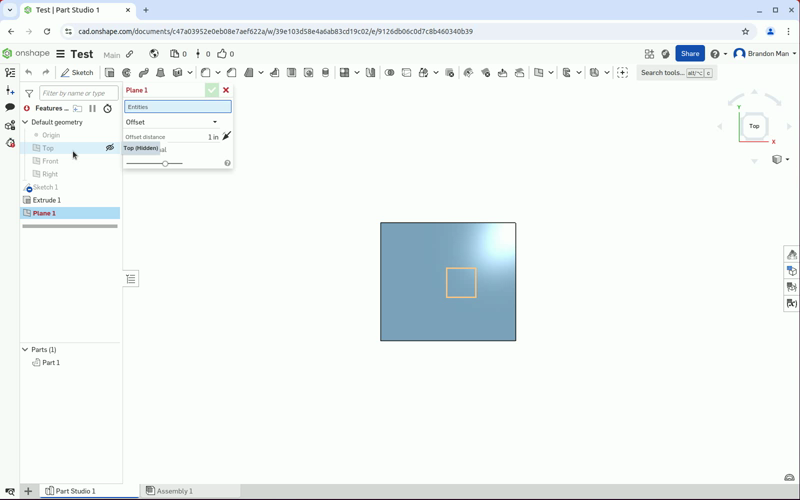
click(73, 150)
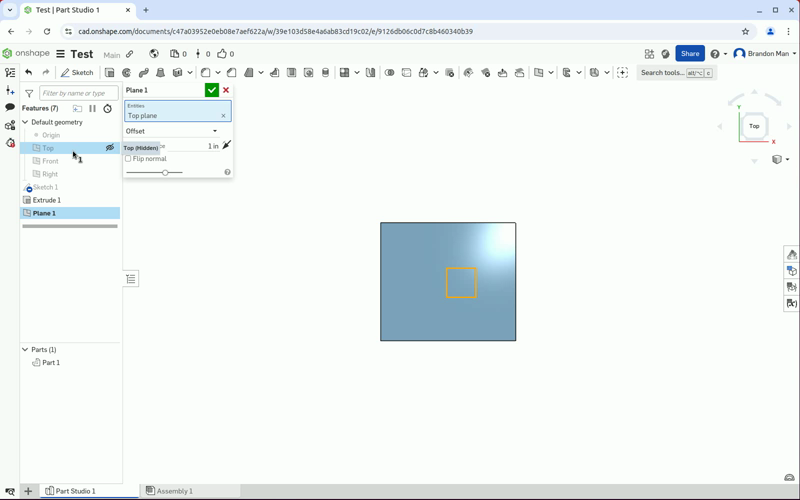
key(tab, 2)
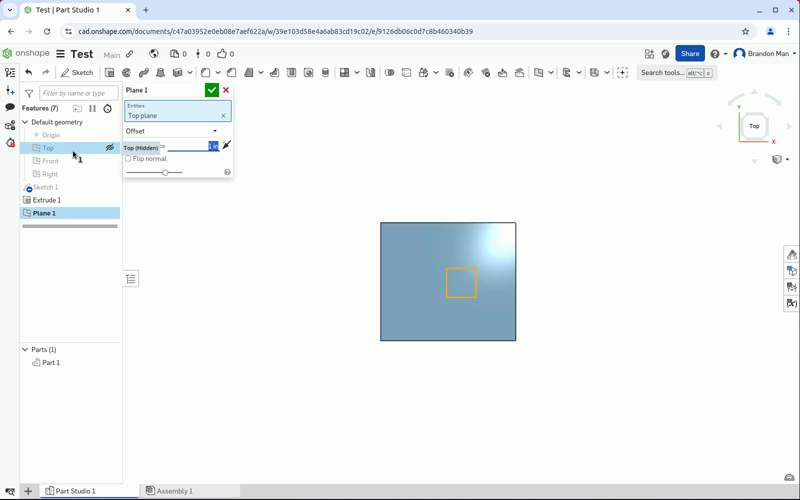
text(14.913)
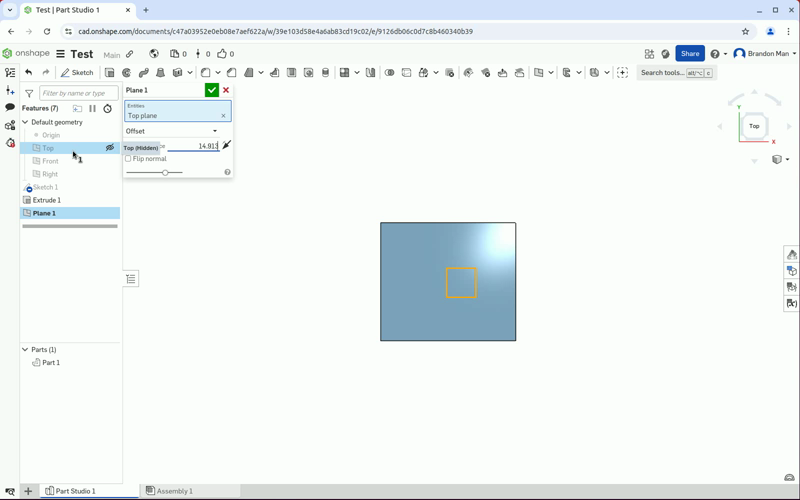
key(enter, 2)
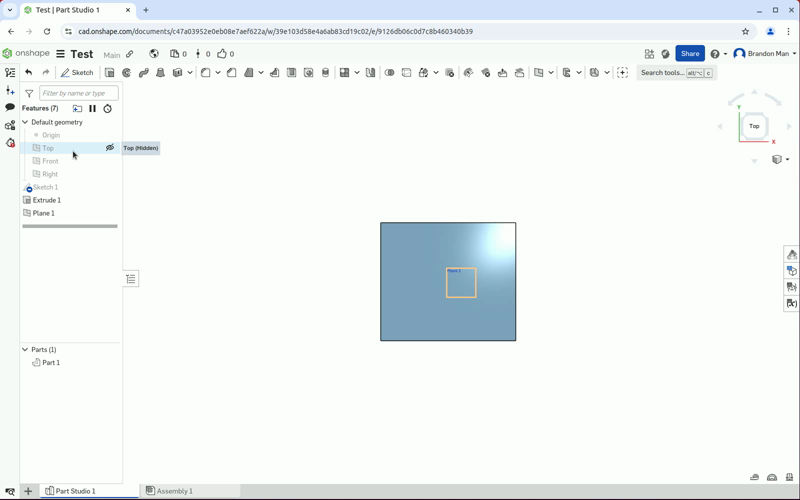
key(shift+s)
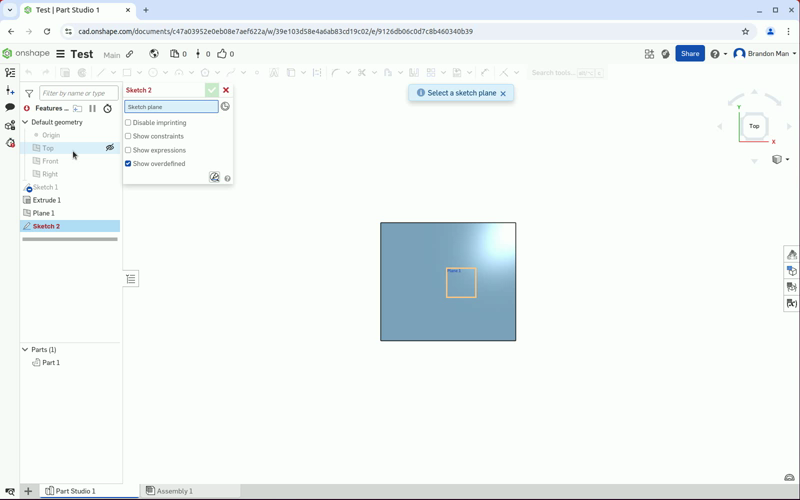
mouse_move(73, 215)
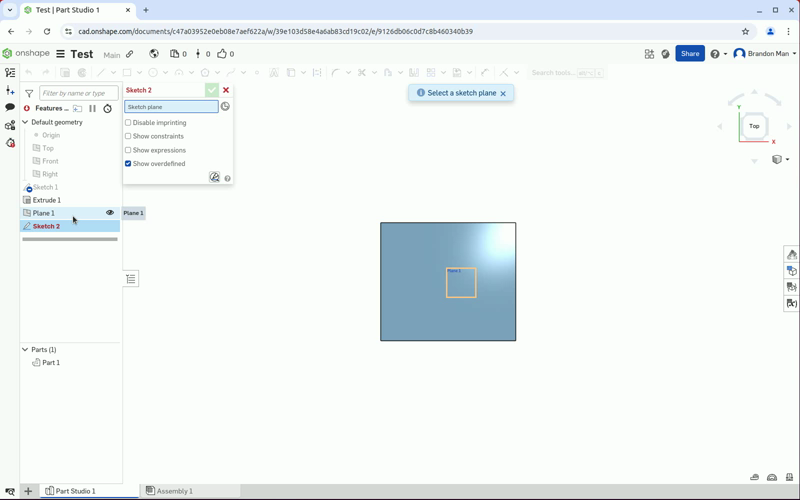
click(73, 215)
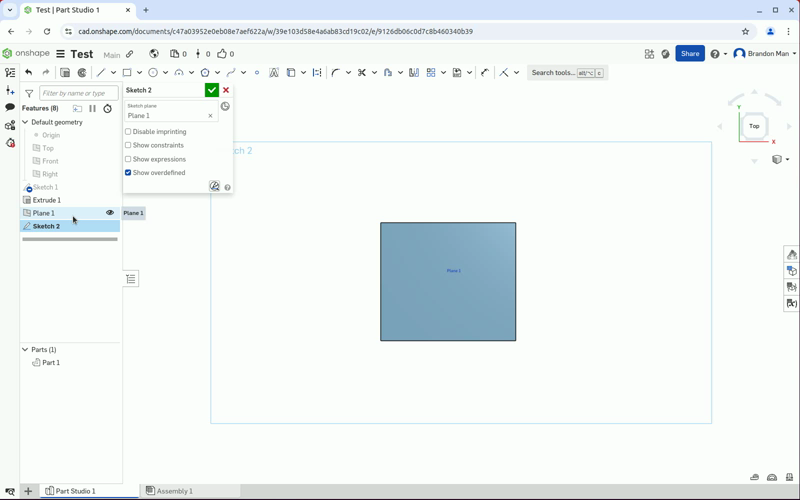
mouse_move(73, 352)
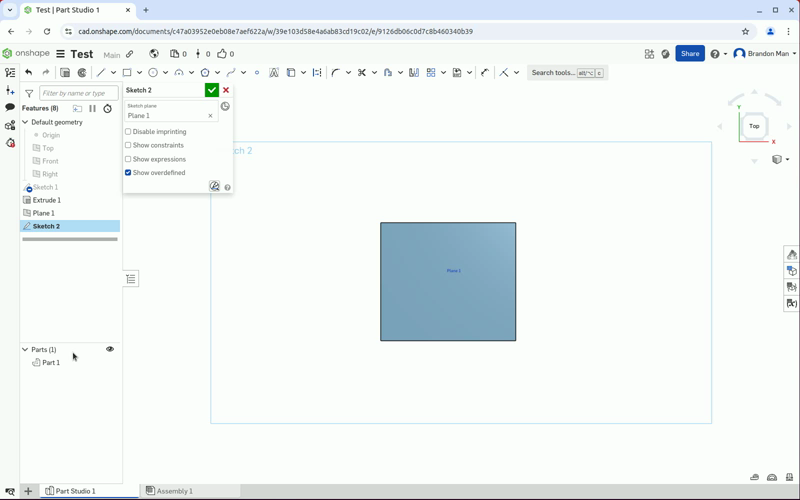
key(y)
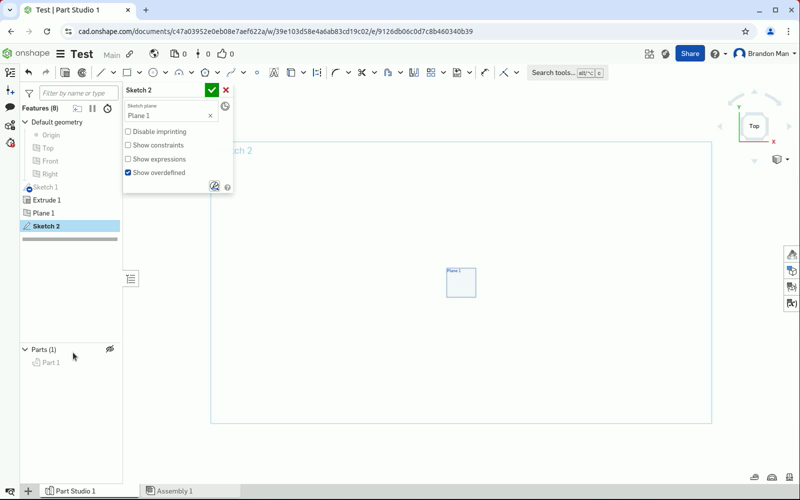
key(a)
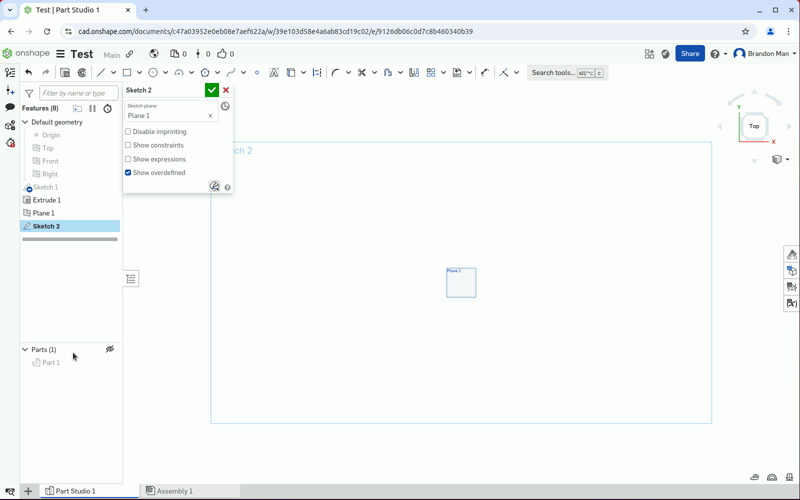
key_down(shift)
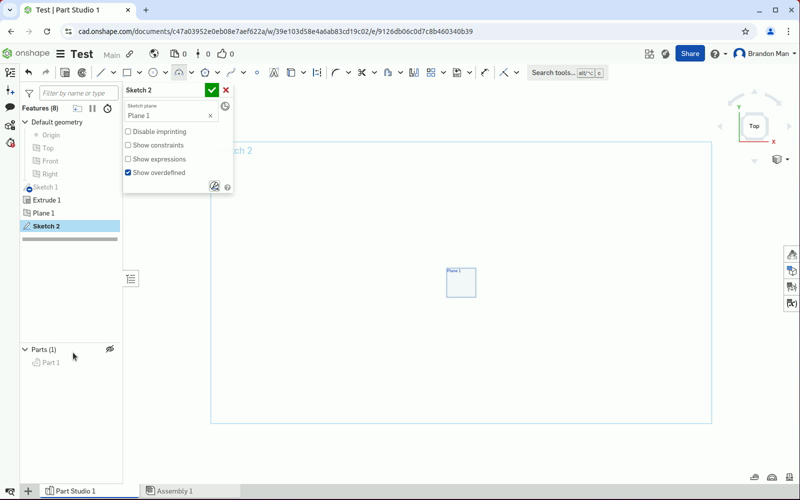
mouse_move(420, 222)
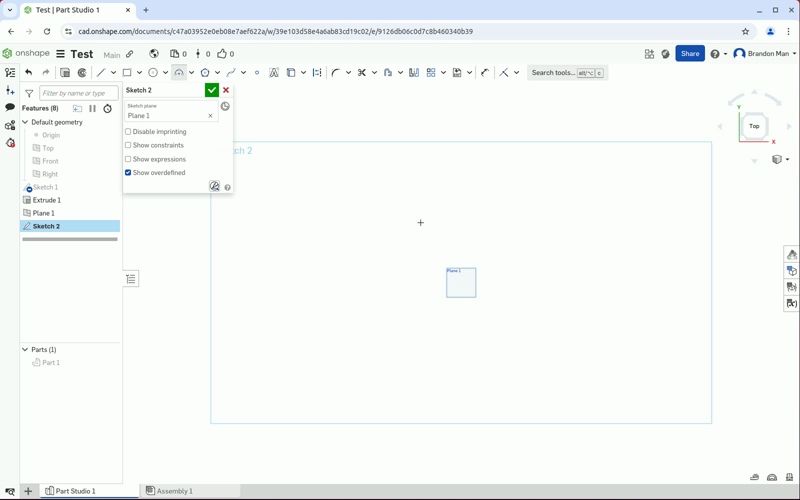
click(420, 222)
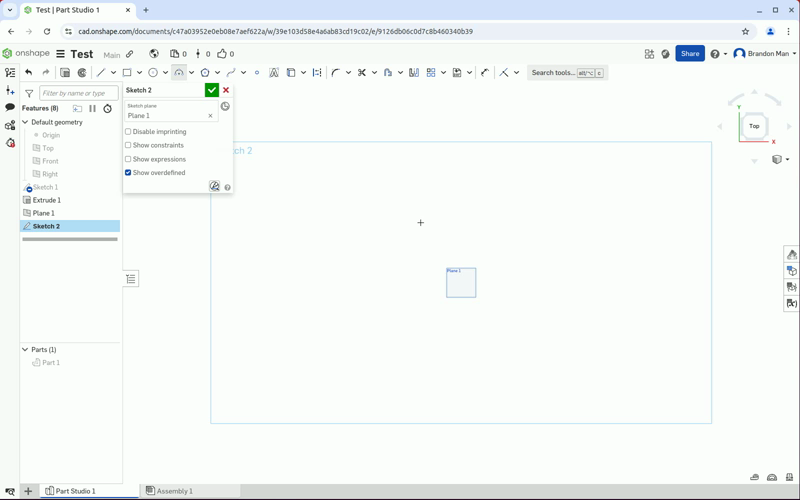
key_up(shift)
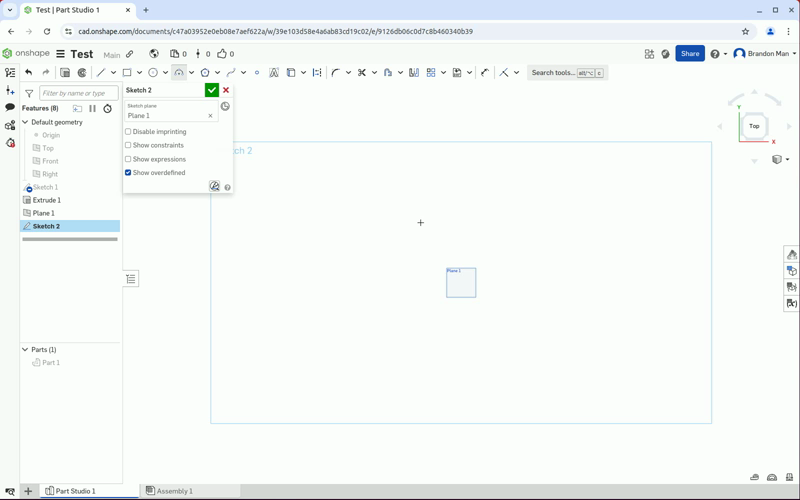
key_down(shift)
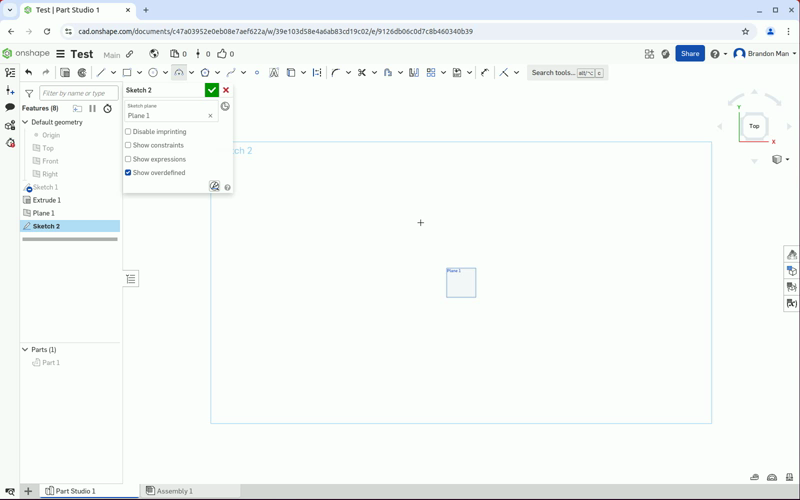
mouse_move(483, 222)
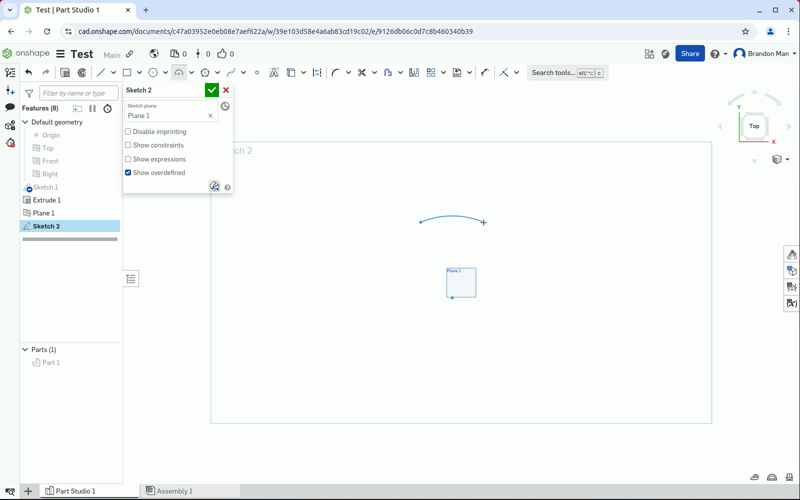
click(483, 222)
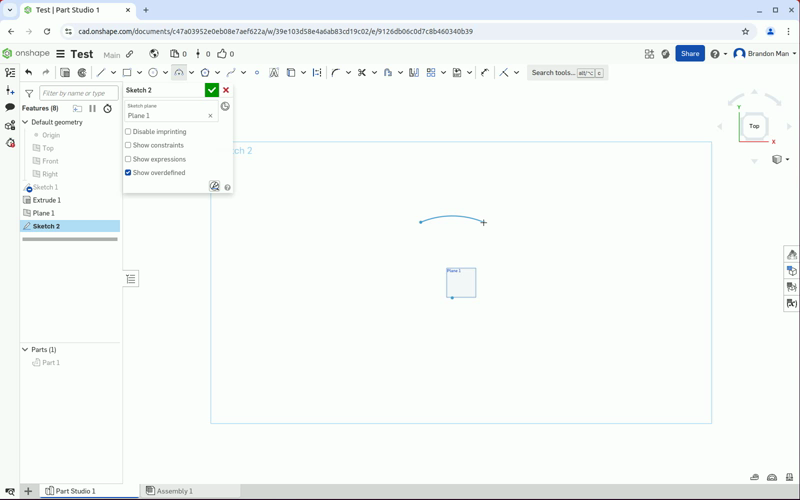
mouse_move(452, 253)
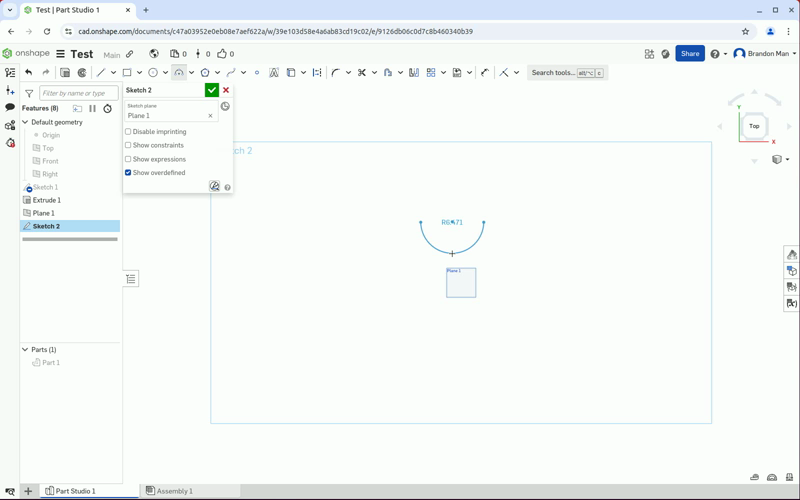
click(452, 253)
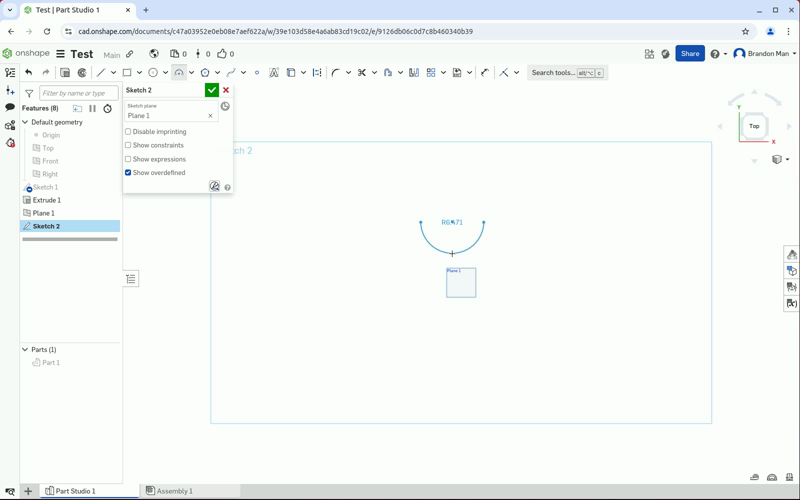
key_up(shift)
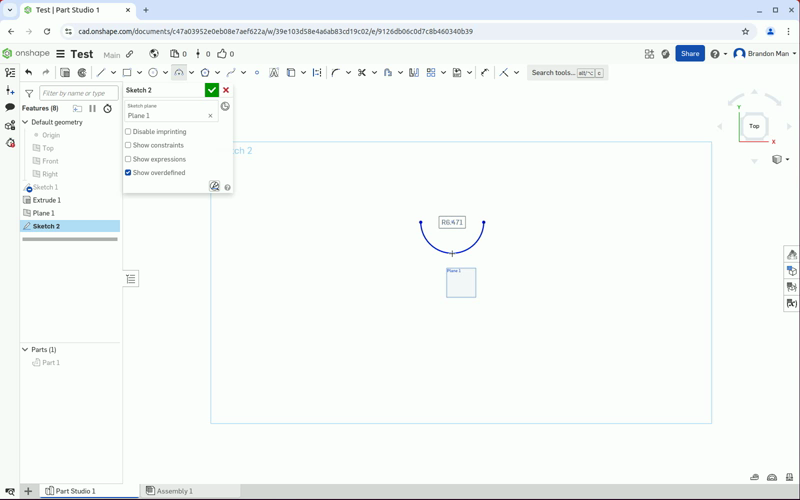
key(esc)
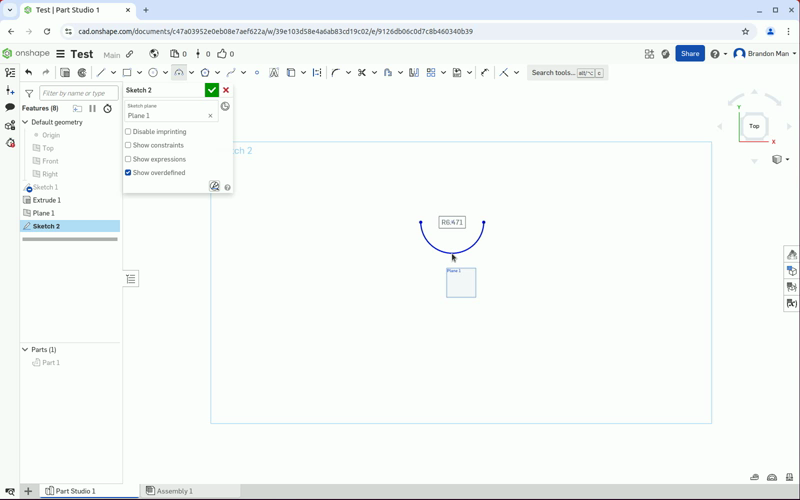
key(l)
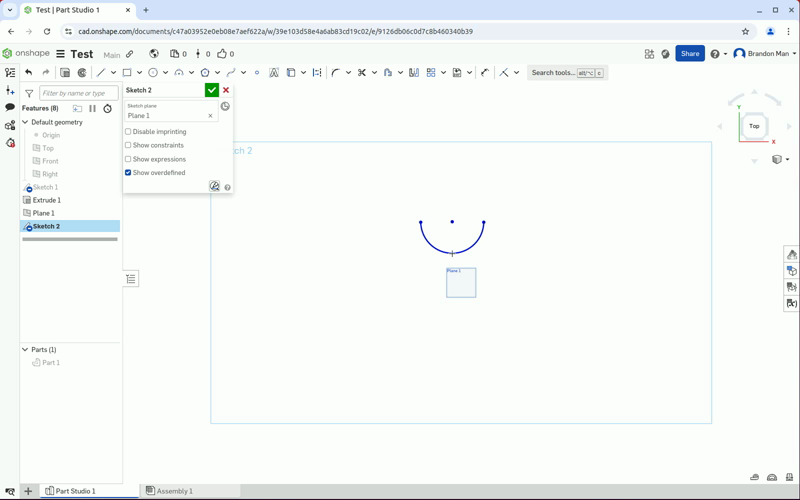
mouse_move(483, 222)
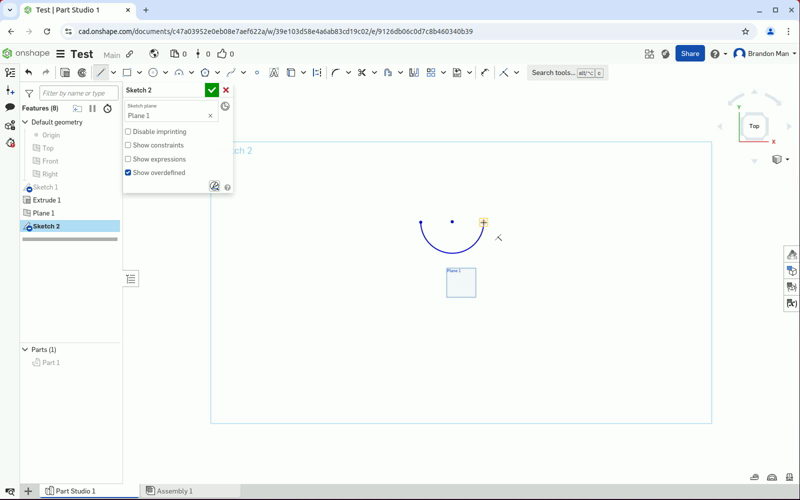
click(483, 222)
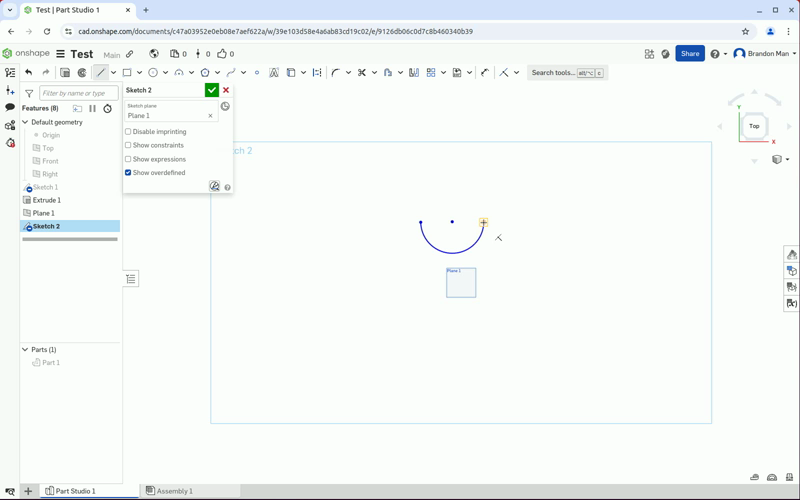
key_down(shift)
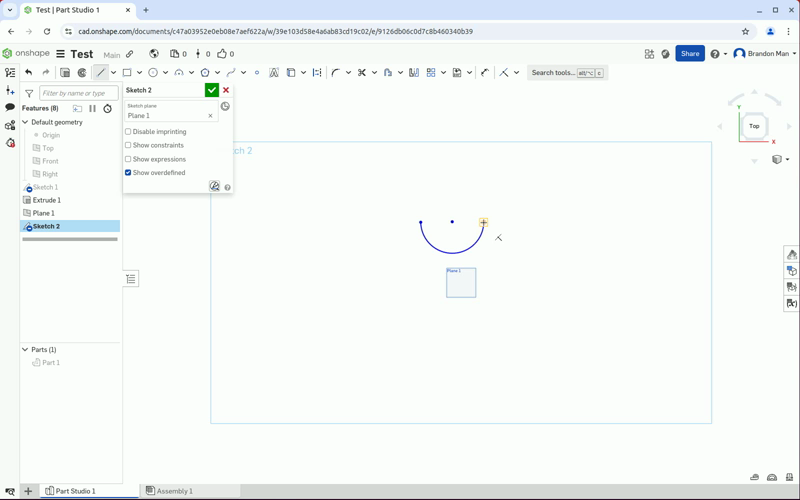
mouse_move(513, 222)
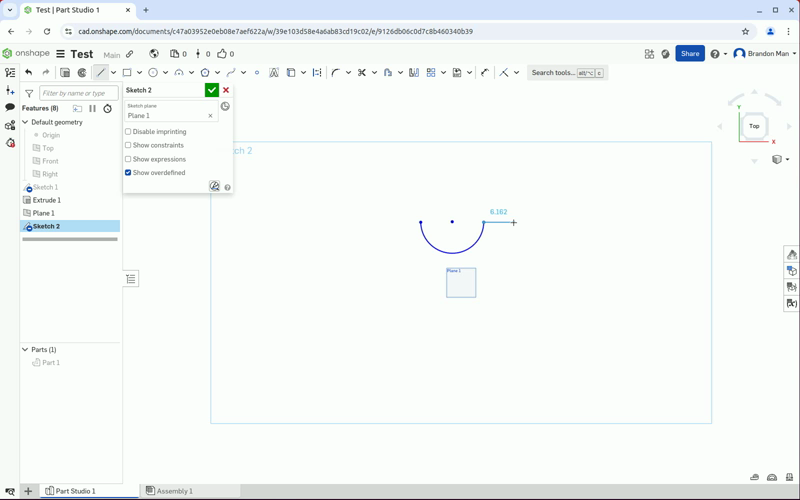
mouse_move(472, 222)
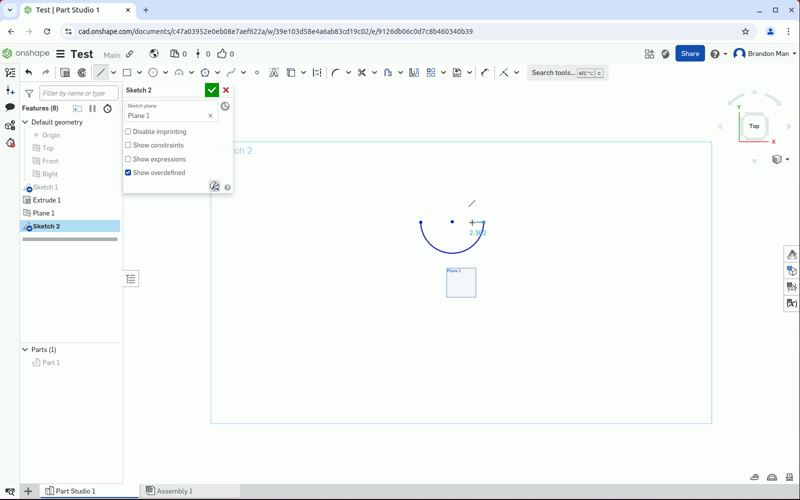
click(472, 222)
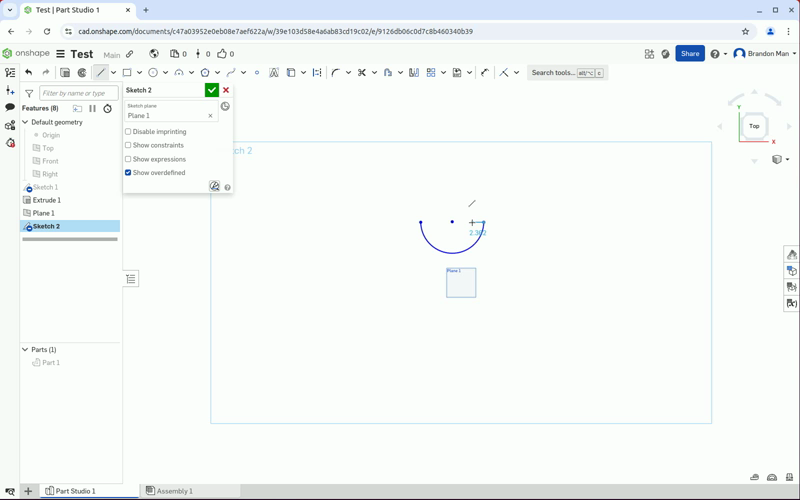
key_up(shift)
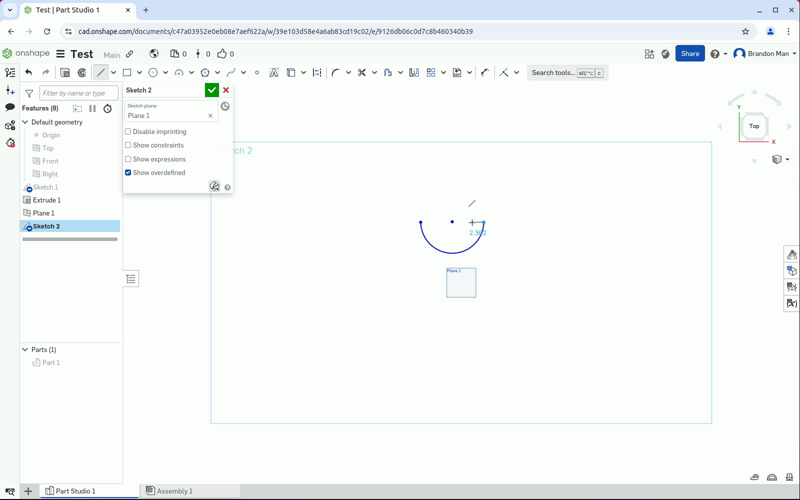
key(esc)
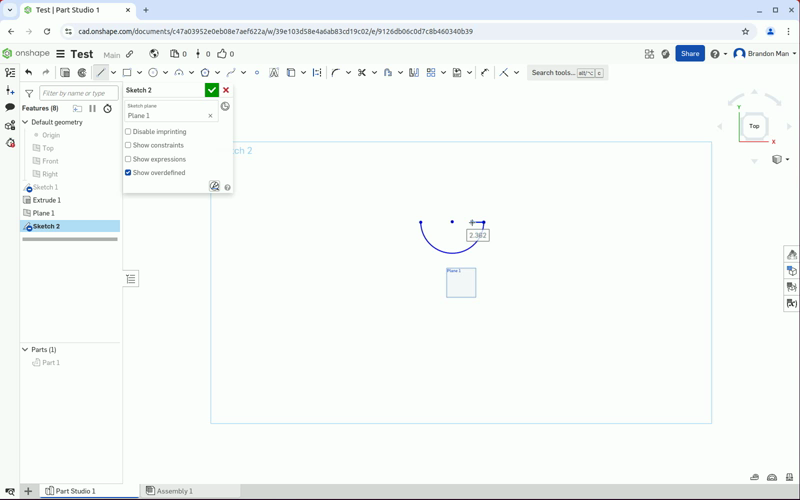
key(a)
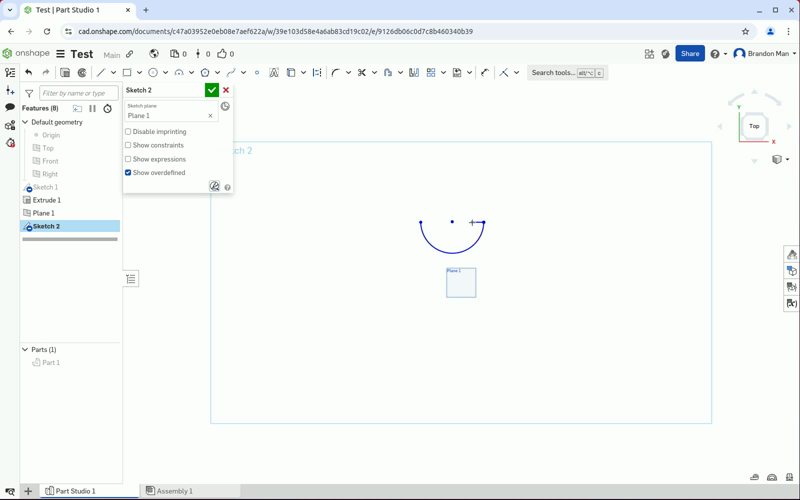
mouse_move(472, 222)
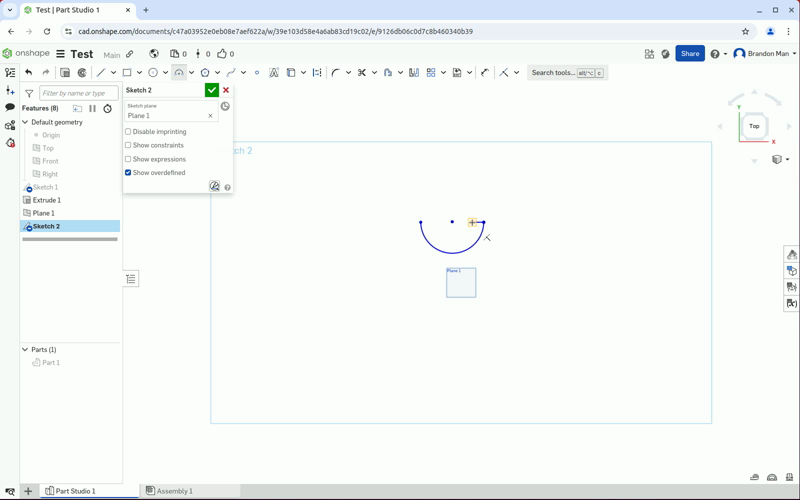
click(472, 222)
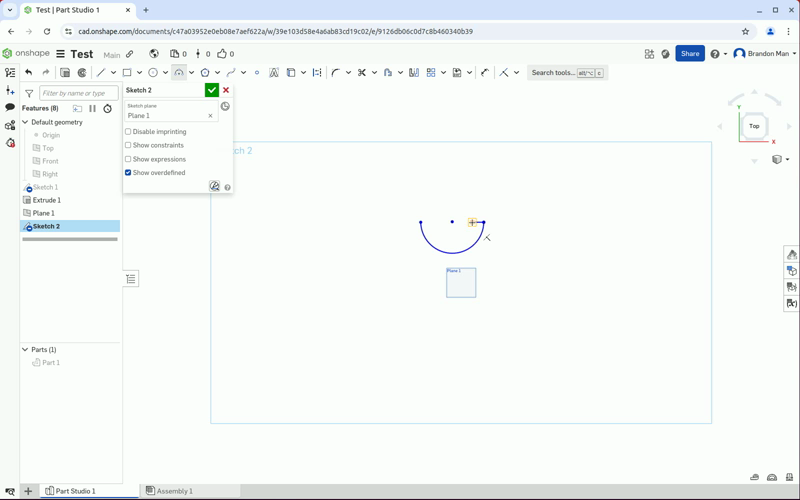
key_down(shift)
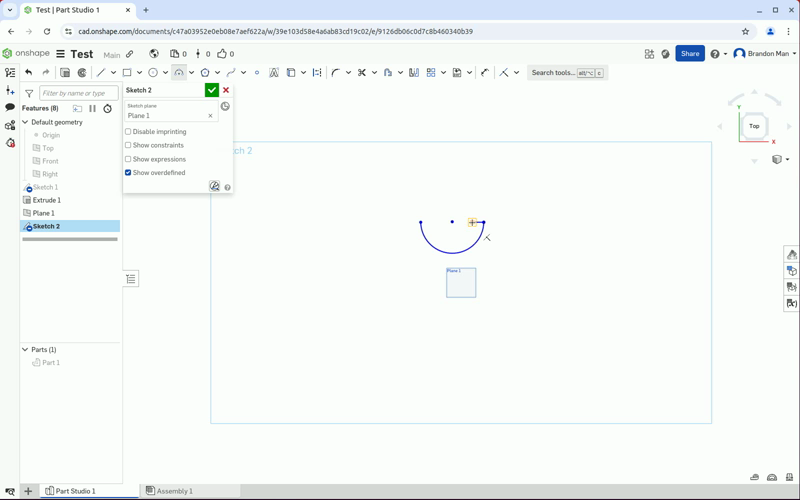
mouse_move(431, 222)
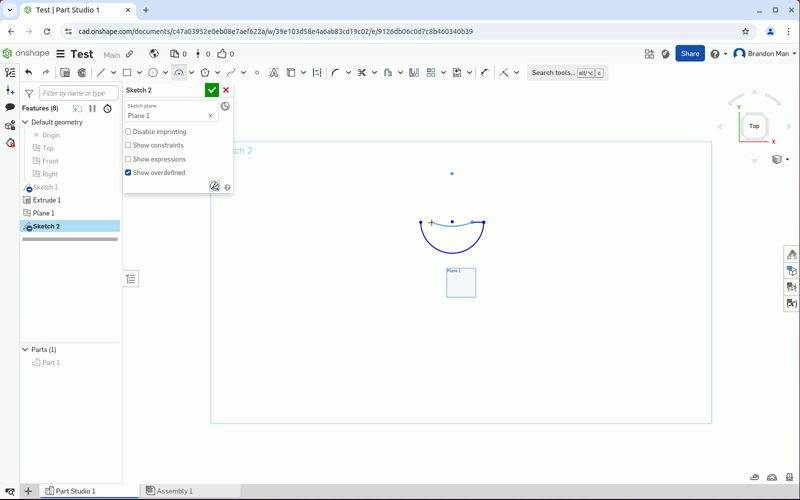
click(431, 222)
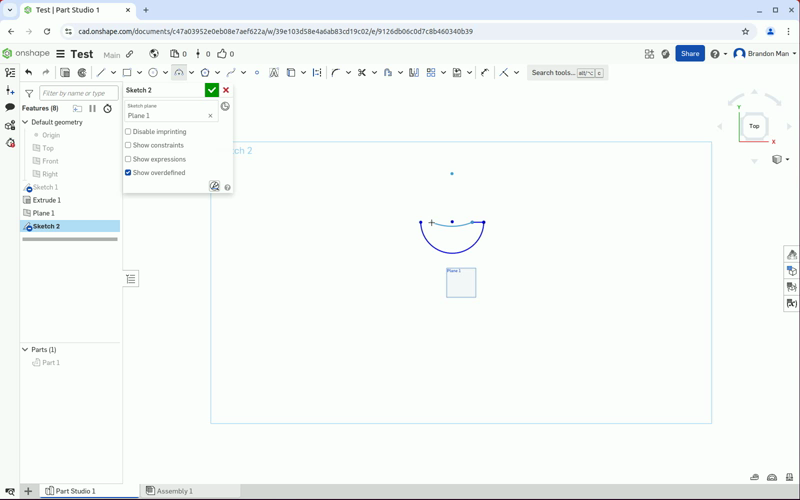
mouse_move(452, 242)
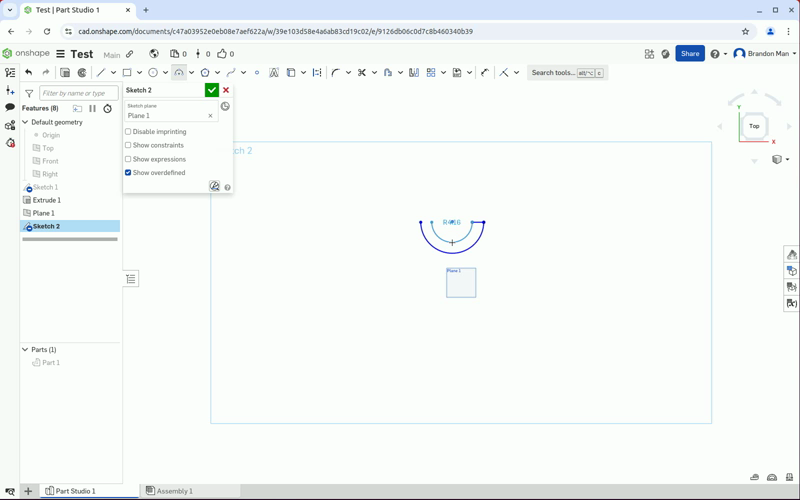
click(452, 242)
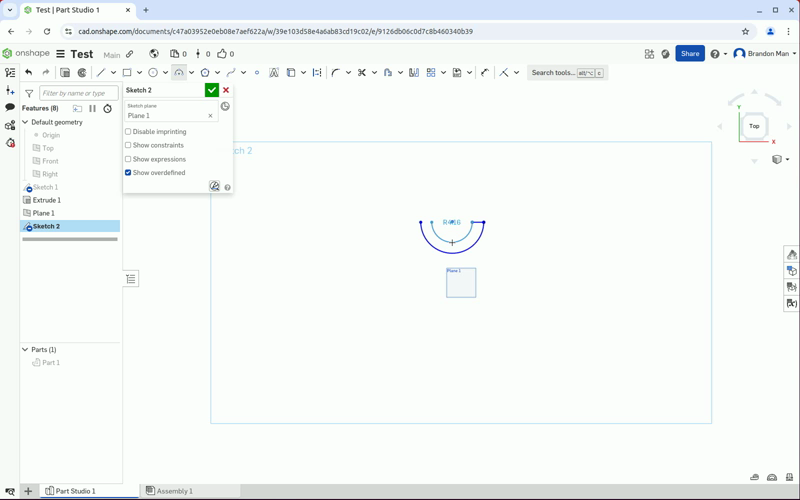
key_up(shift)
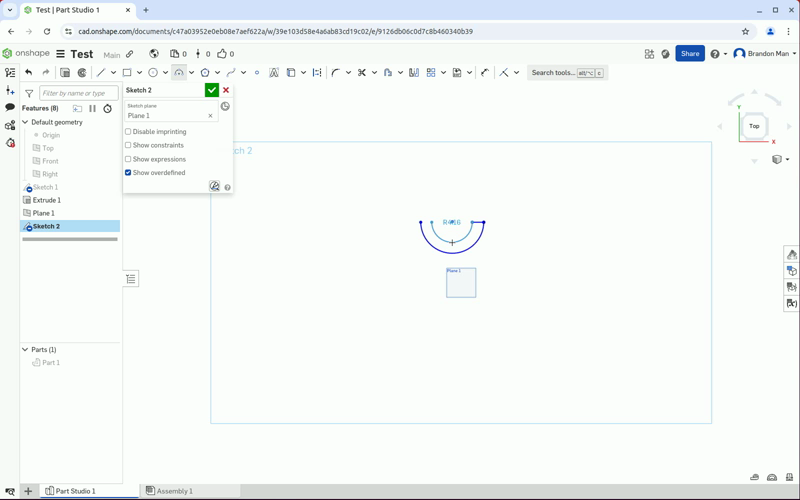
key(esc)
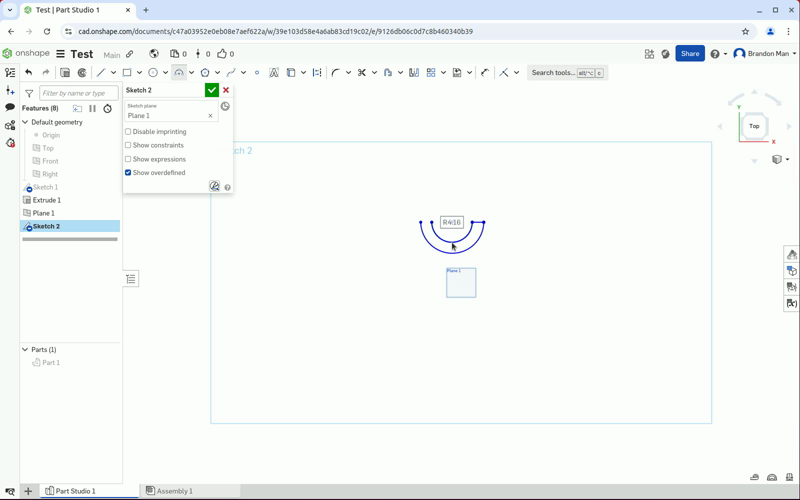
key(l)
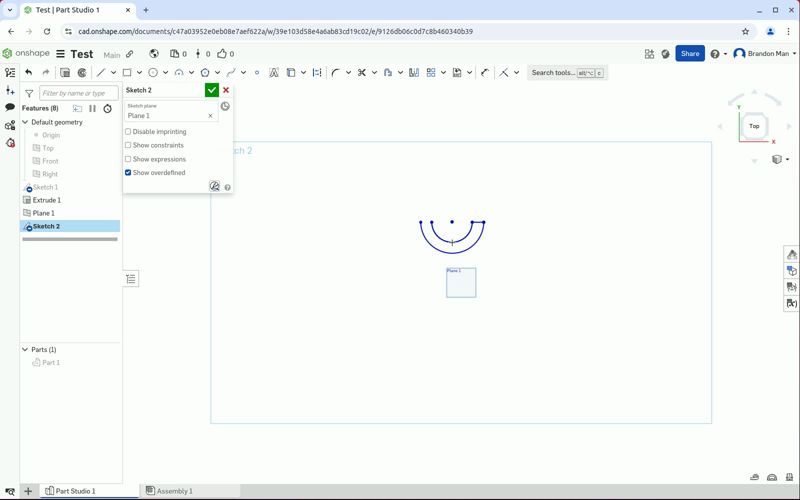
mouse_move(431, 222)
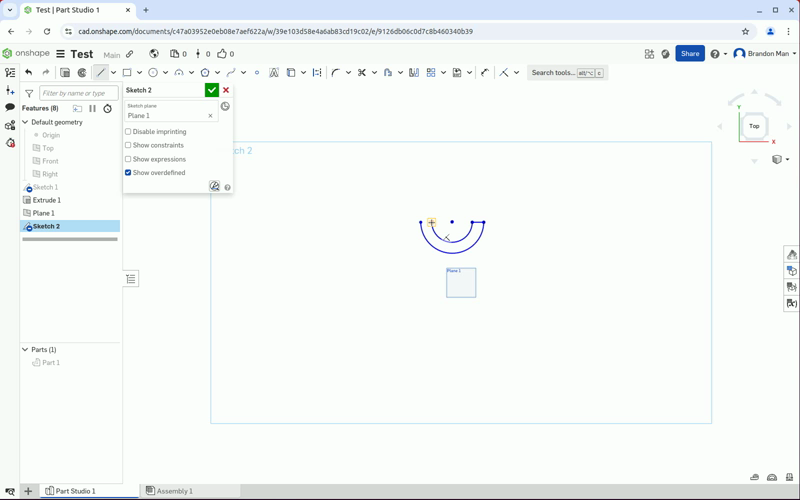
click(431, 222)
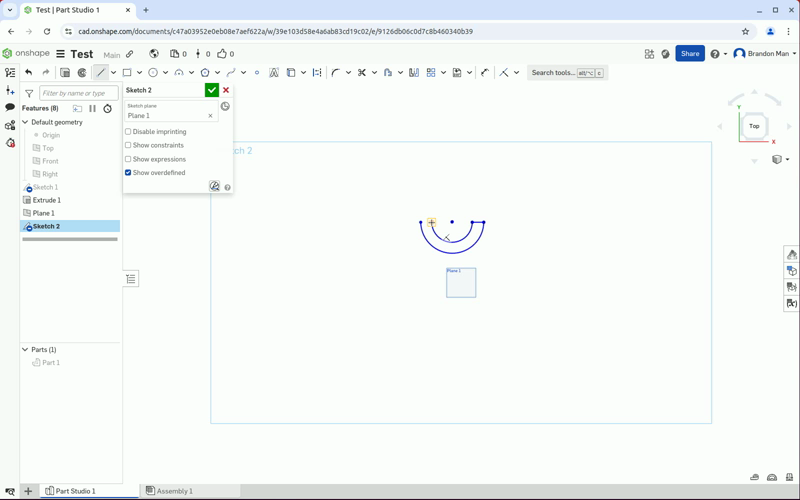
mouse_move(461, 222)
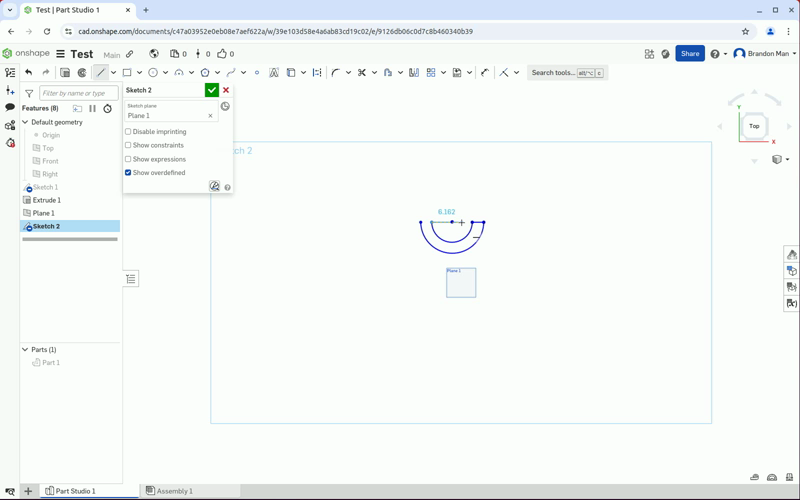
key_down(shift)
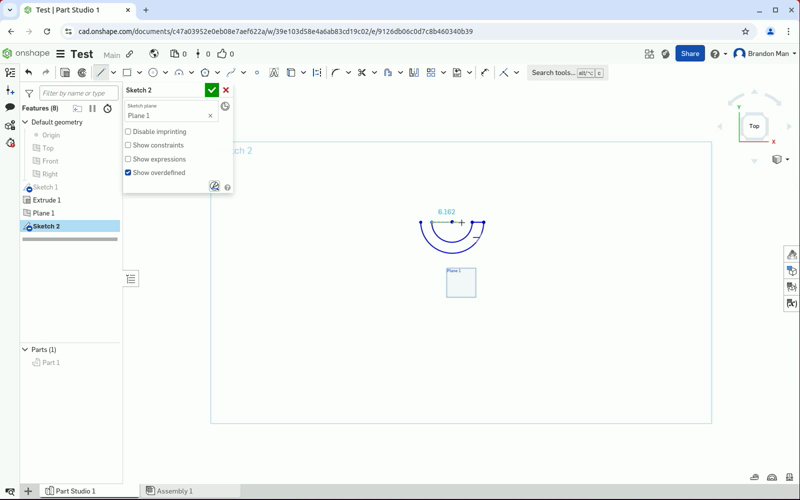
mouse_move(420, 222)
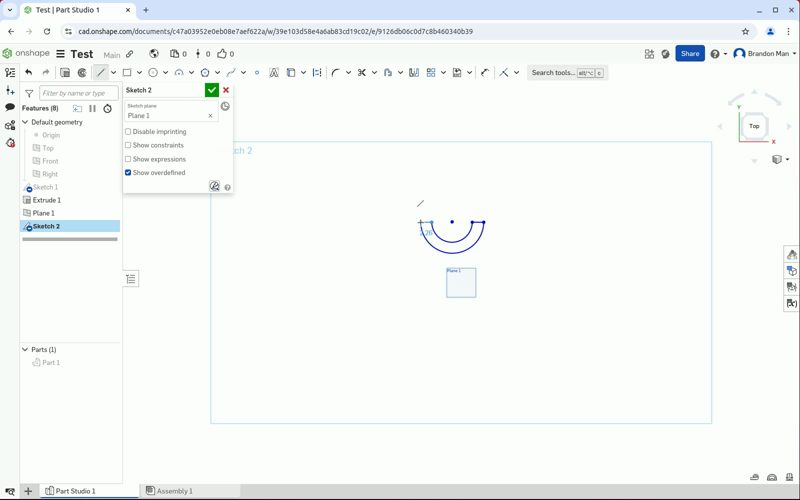
key_up(shift)
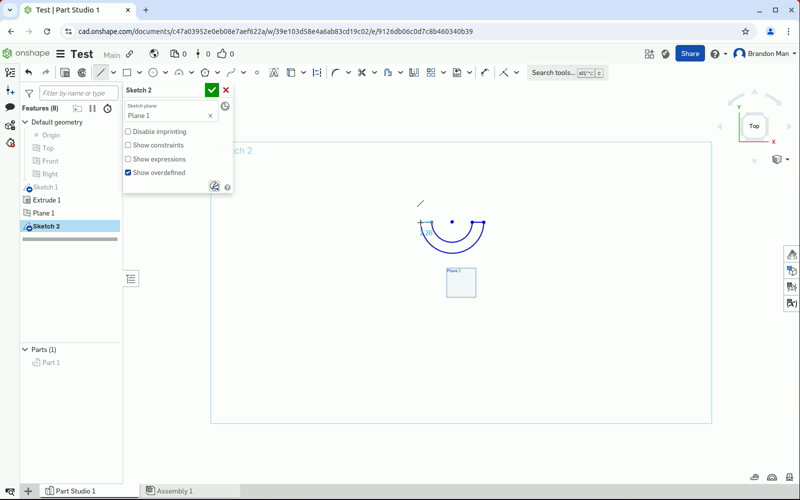
click(420, 222)
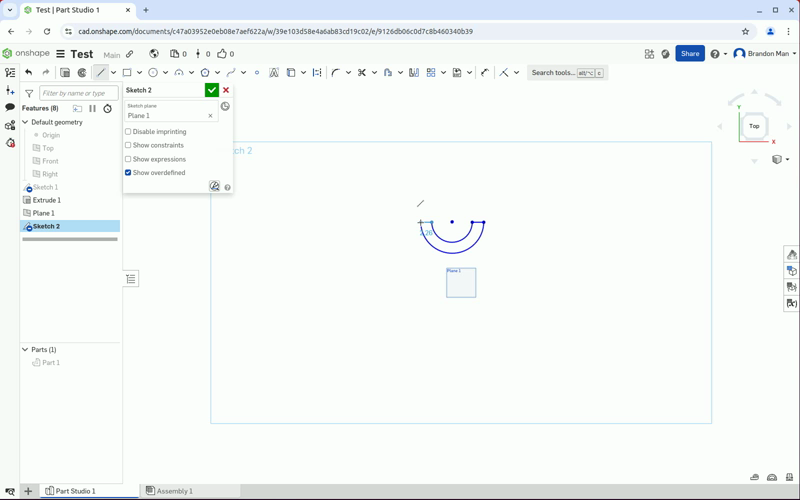
key(esc)
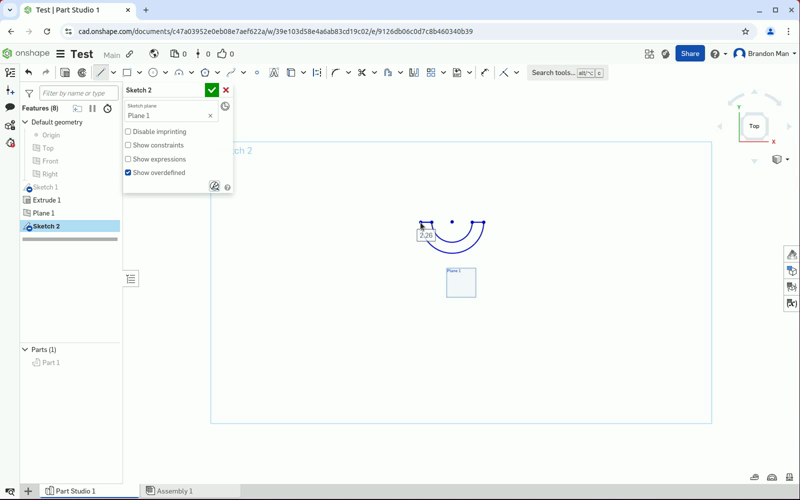
mouse_move(467, 236)
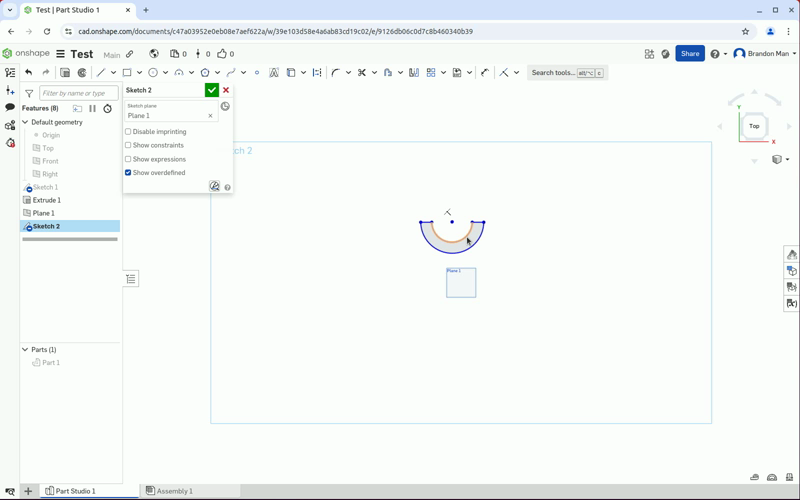
scroll(6)
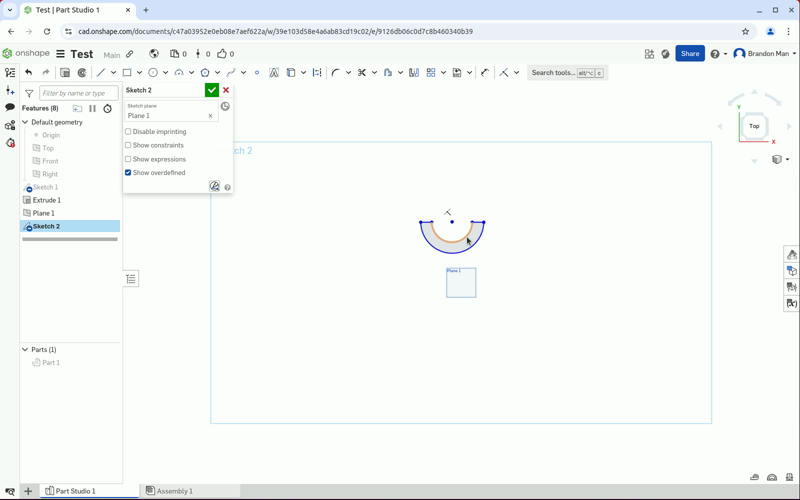
scroll(6)
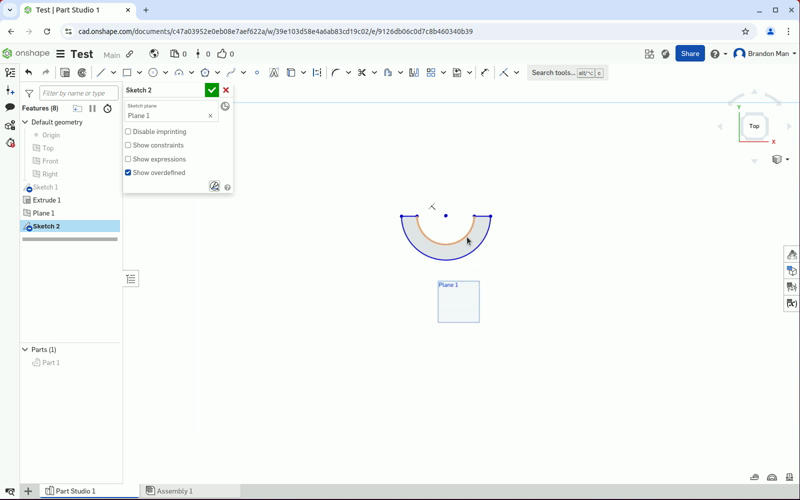
scroll(6)
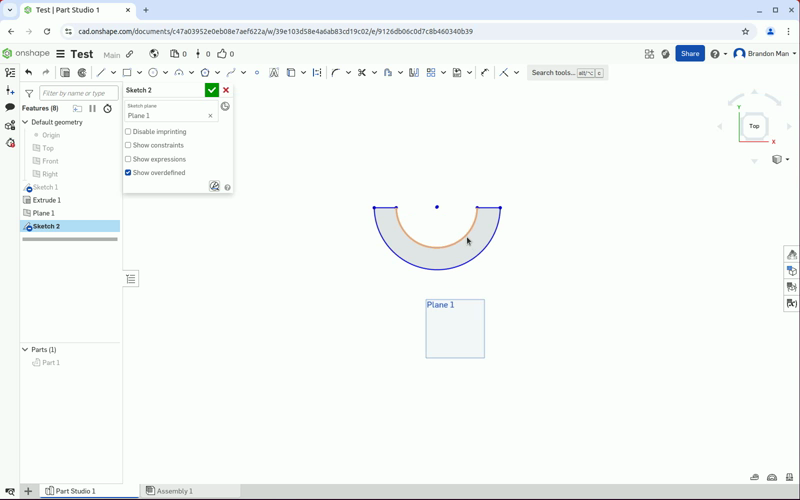
scroll(6)
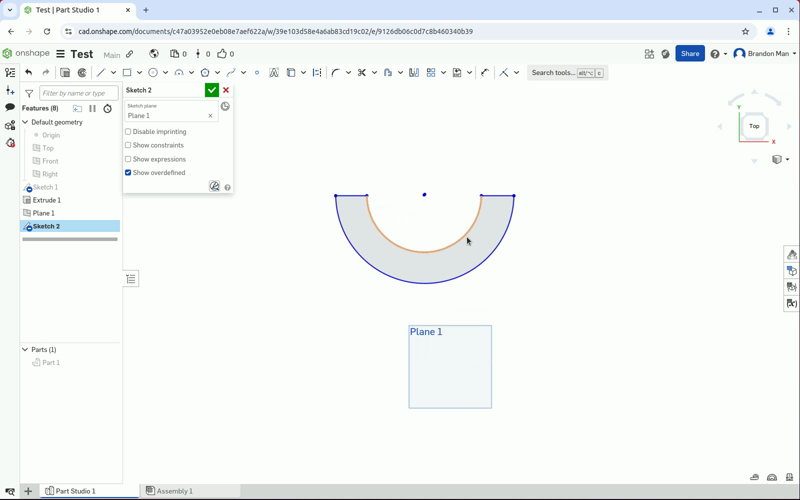
scroll(6)
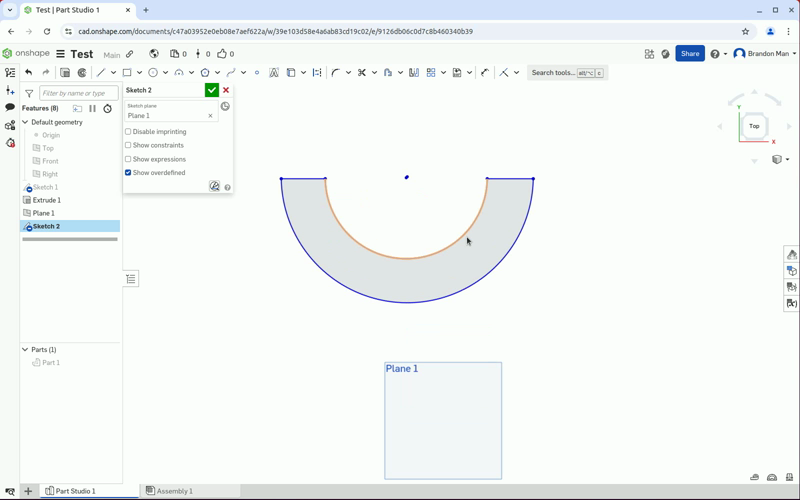
scroll(6)
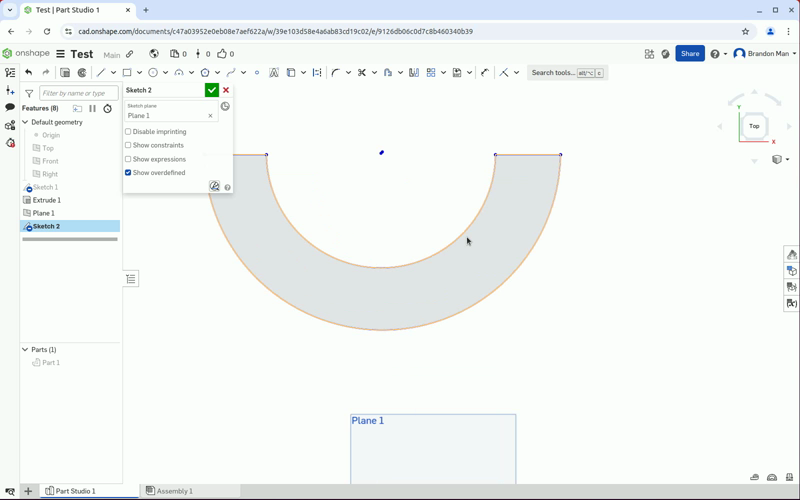
scroll(6)
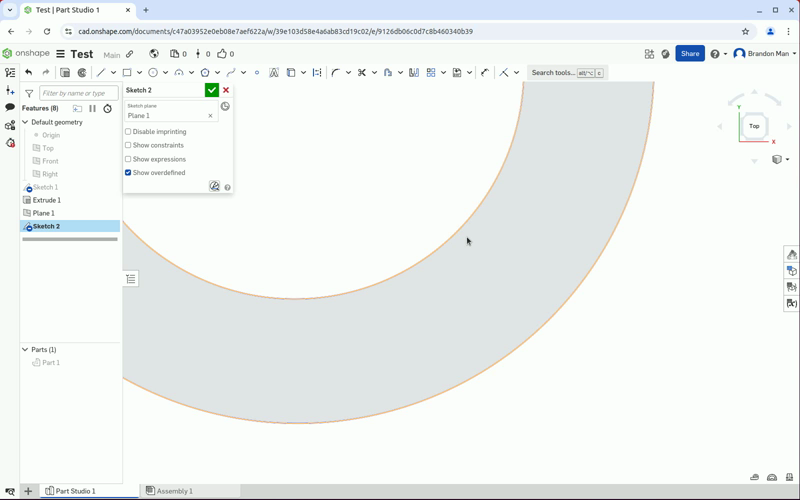
click(467, 236)
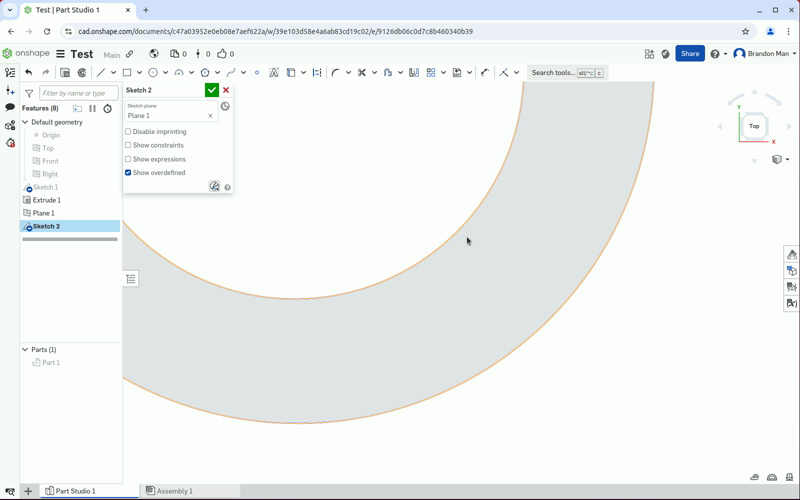
scroll(-6)
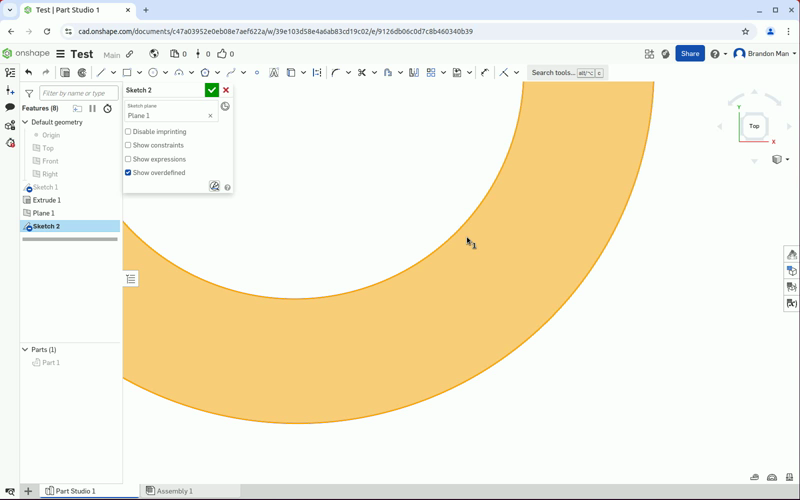
scroll(-6)
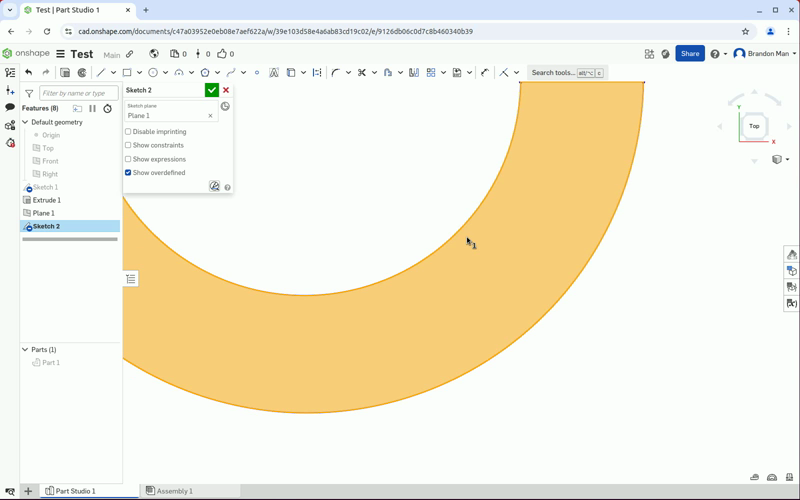
scroll(-6)
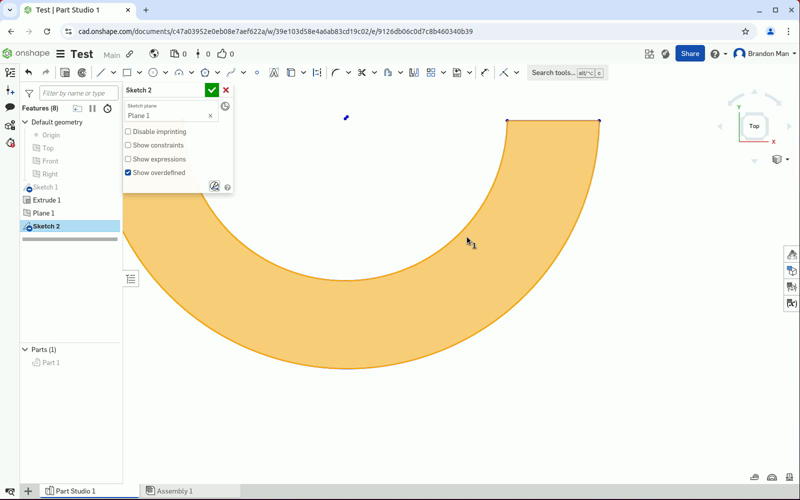
scroll(-6)
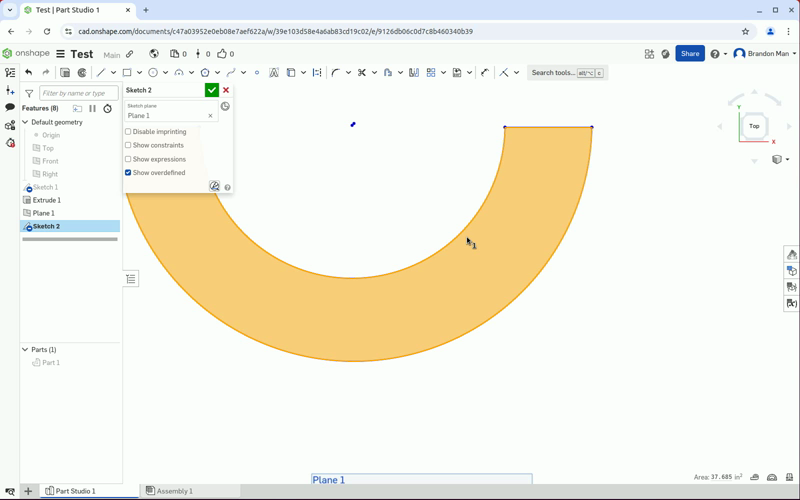
scroll(-6)
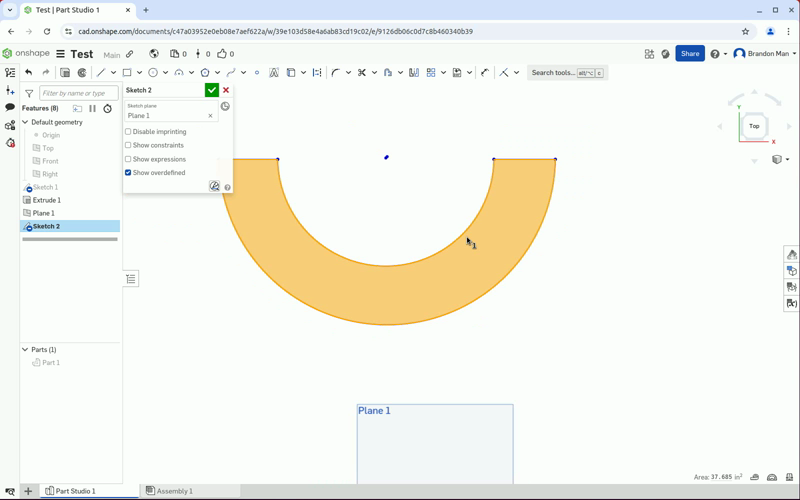
scroll(-6)
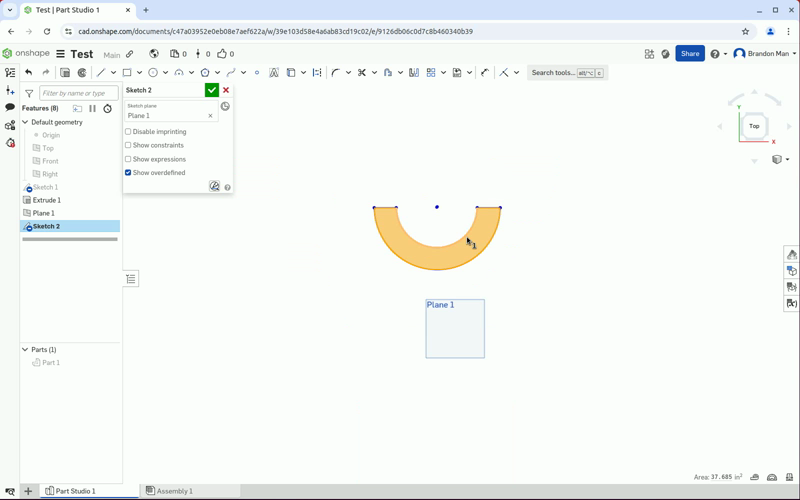
scroll(-6)
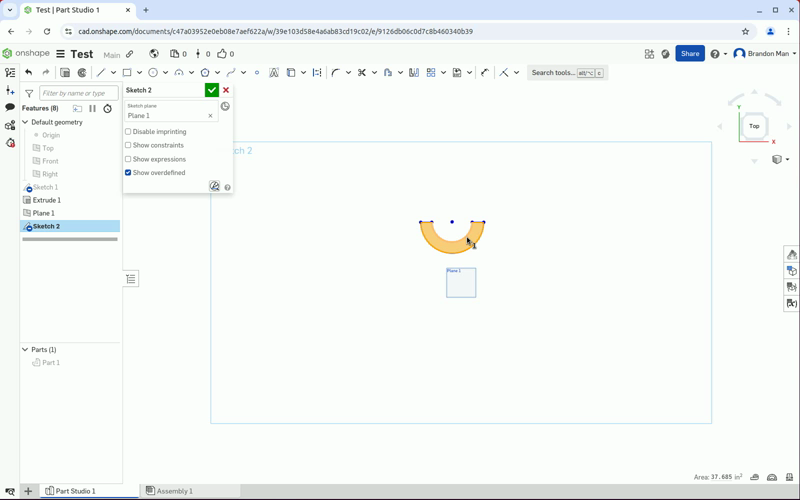
mouse_move(73, 352)
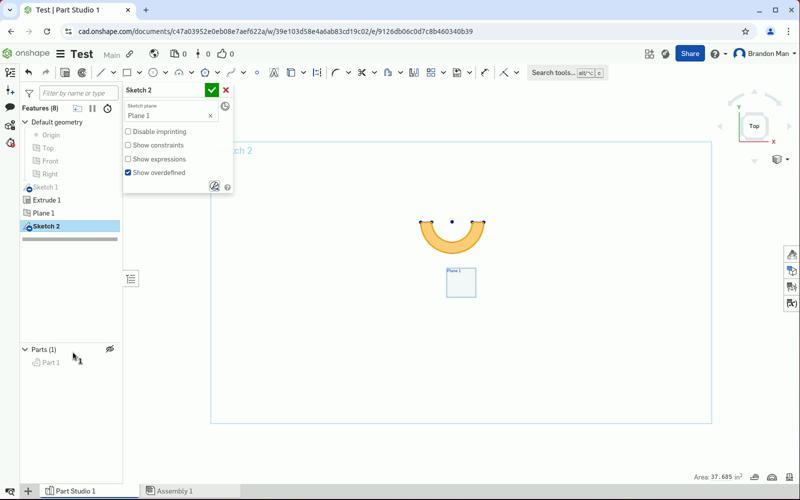
key(shift+y)
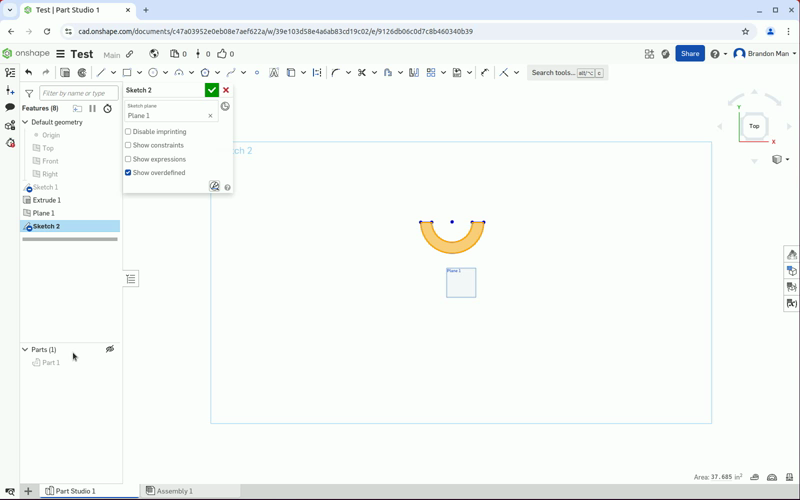
key(shift+e)
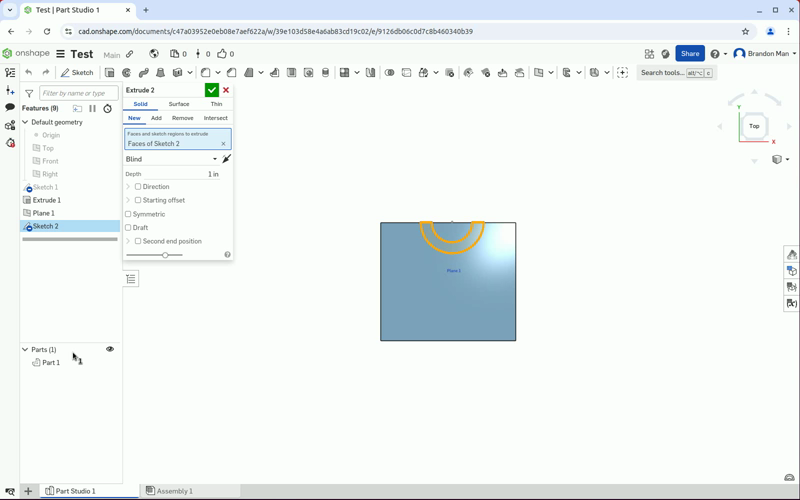
mouse_move(143, 106)
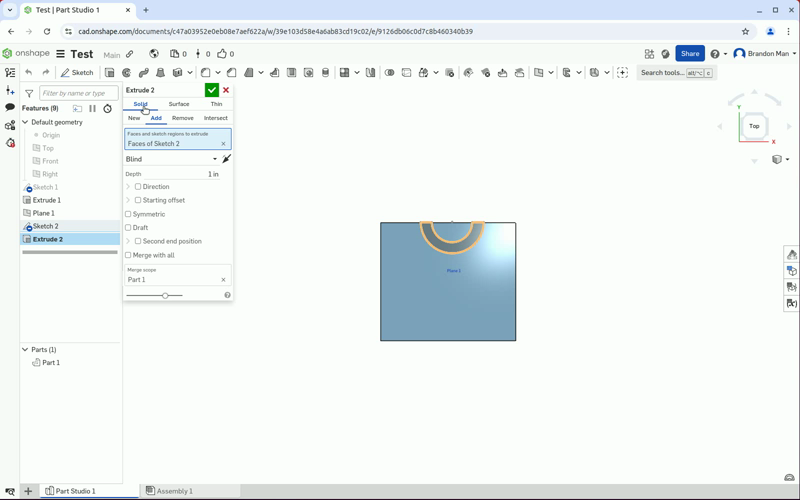
click(143, 106)
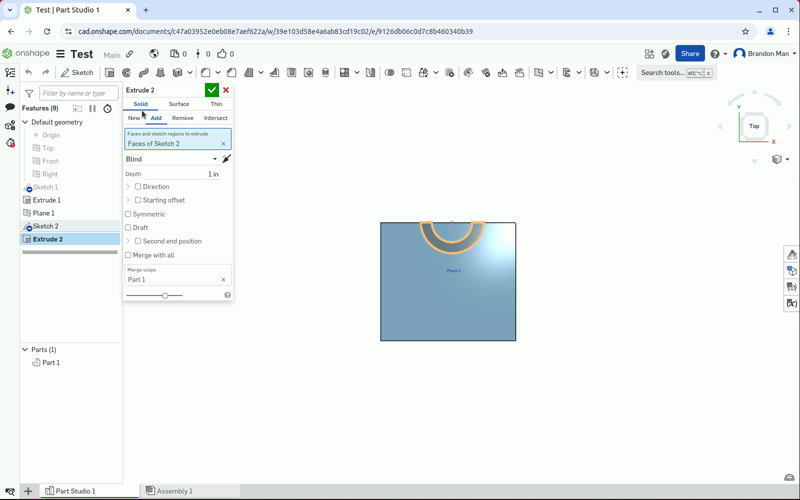
mouse_move(137, 120)
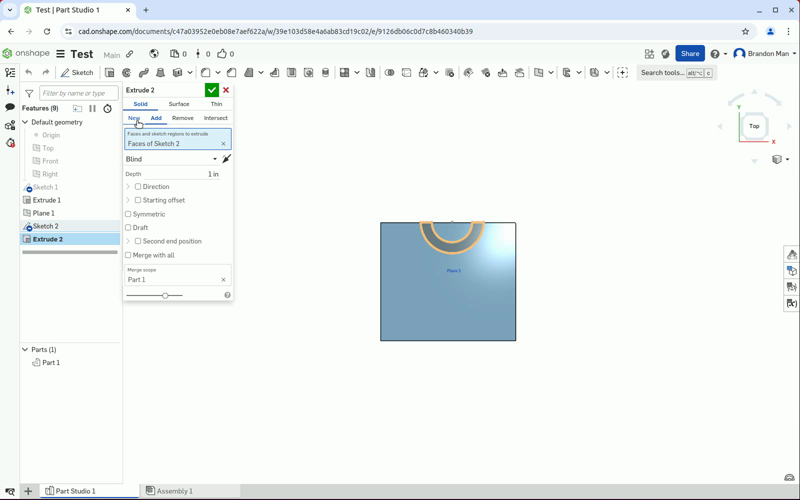
click(137, 120)
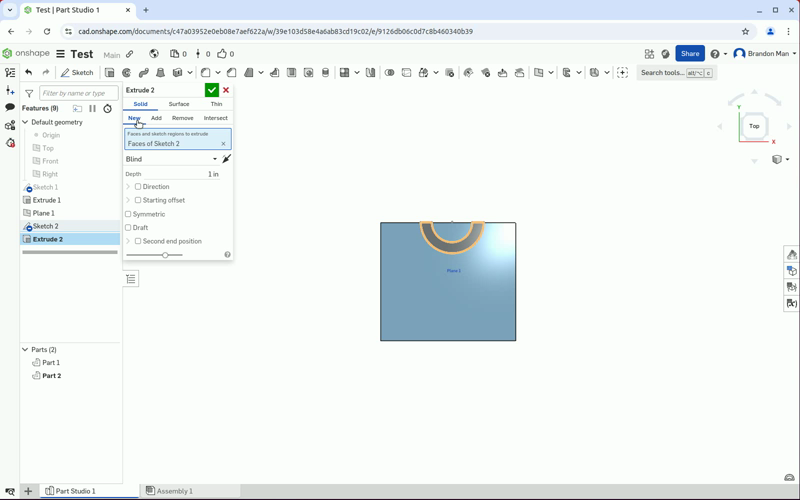
key(tab, 4)
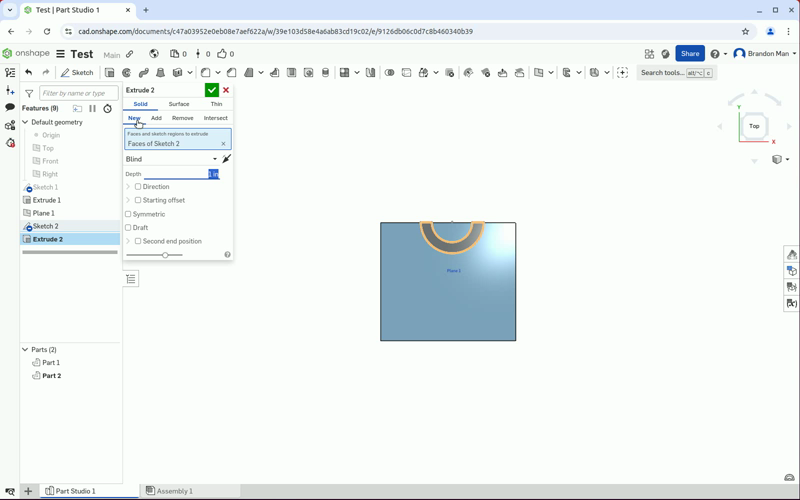
text(-30.811)
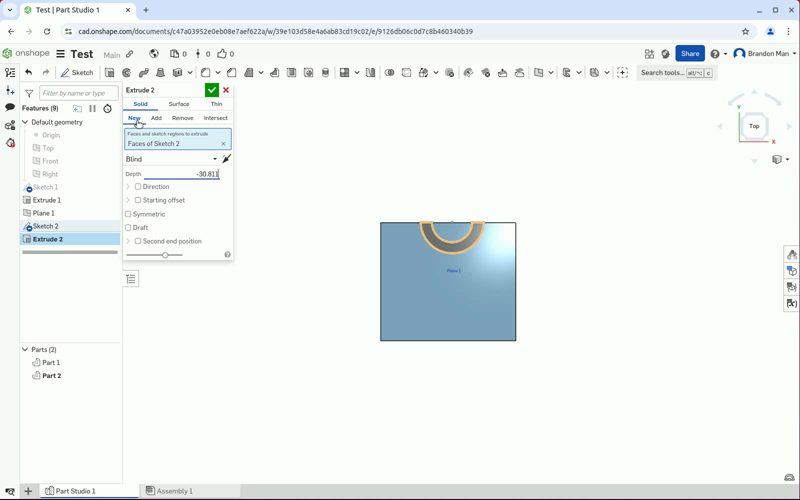
key(enter)
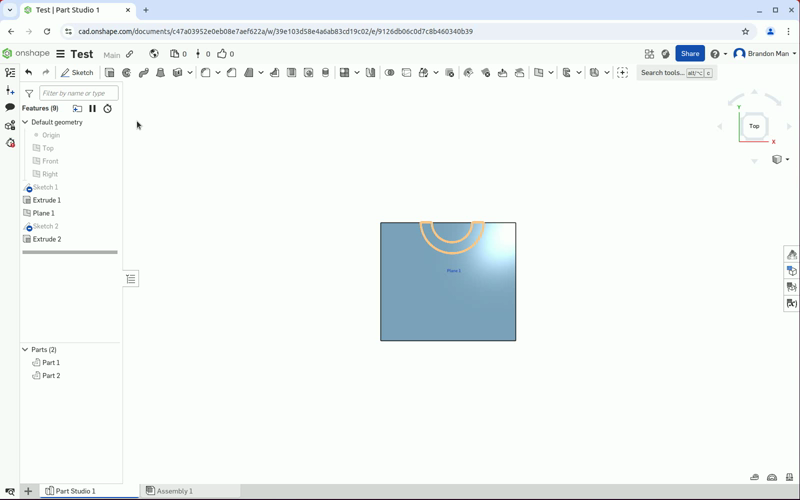
key(shift+h)
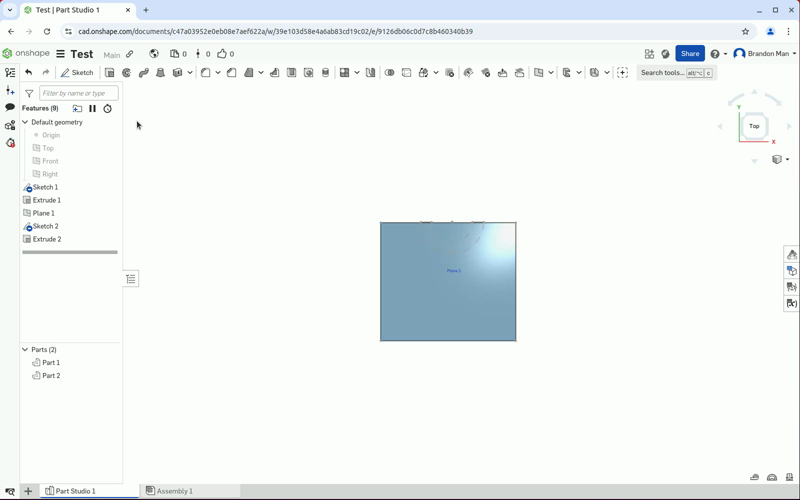
key(shift+h)
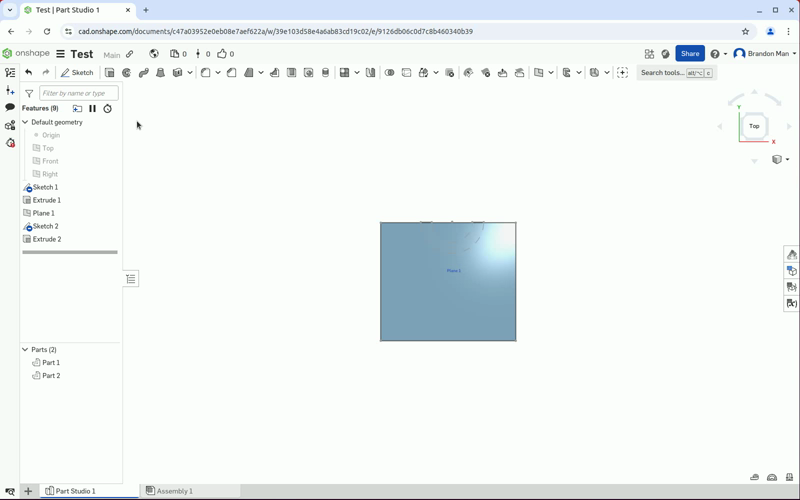
key(shift+7)
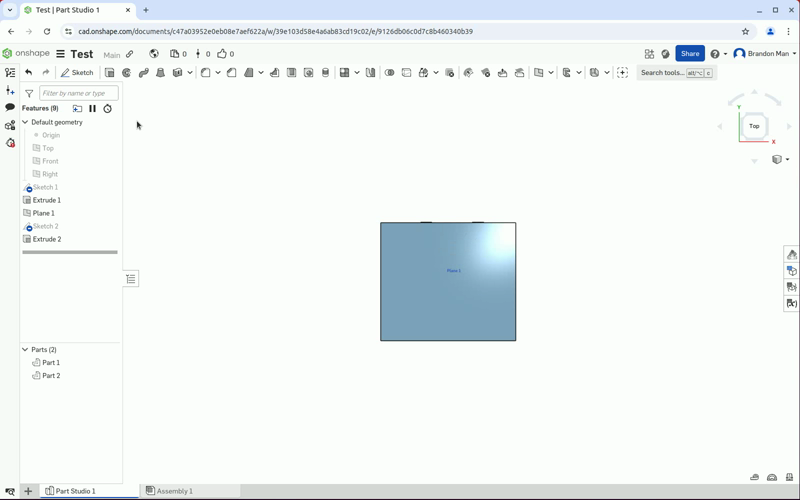
key(up, 3)
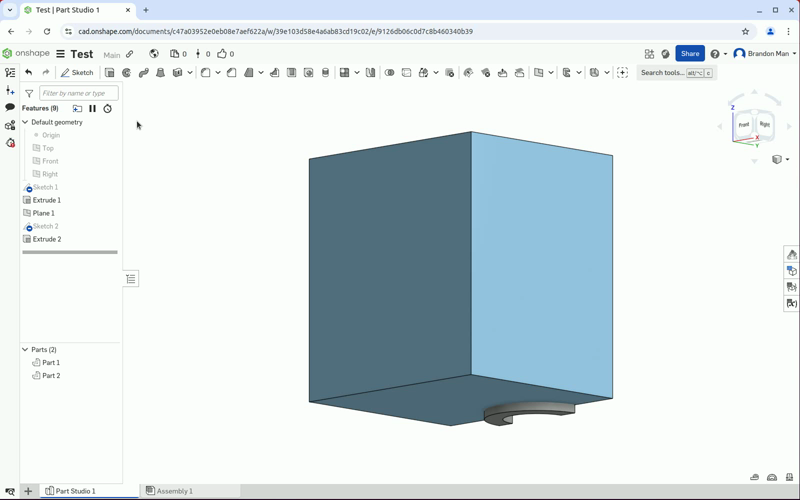
key(left, 3)
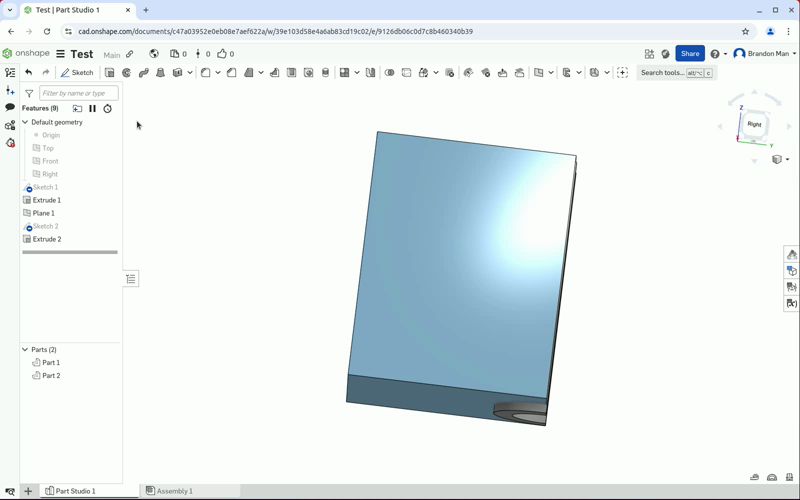
key(right, 3)
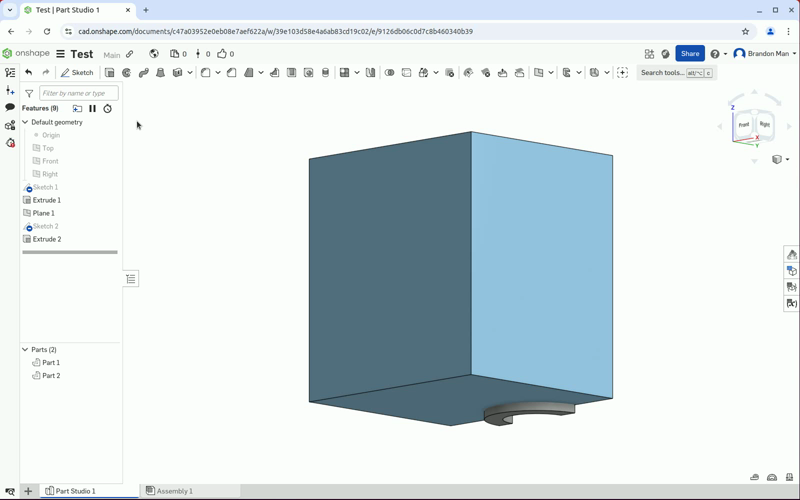
key(down, 3)
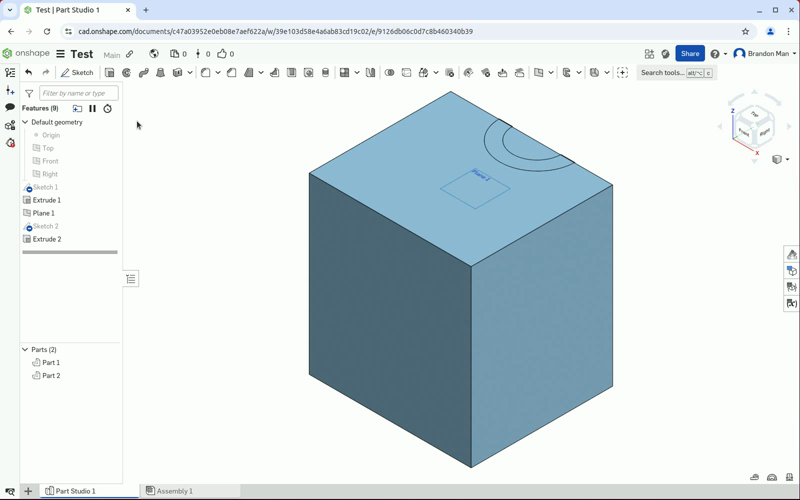
mouse_move(73, 189)
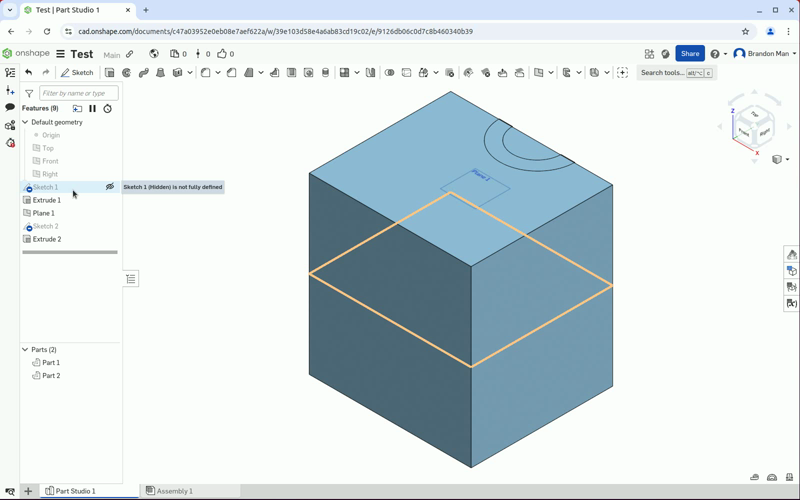
click(73, 189)